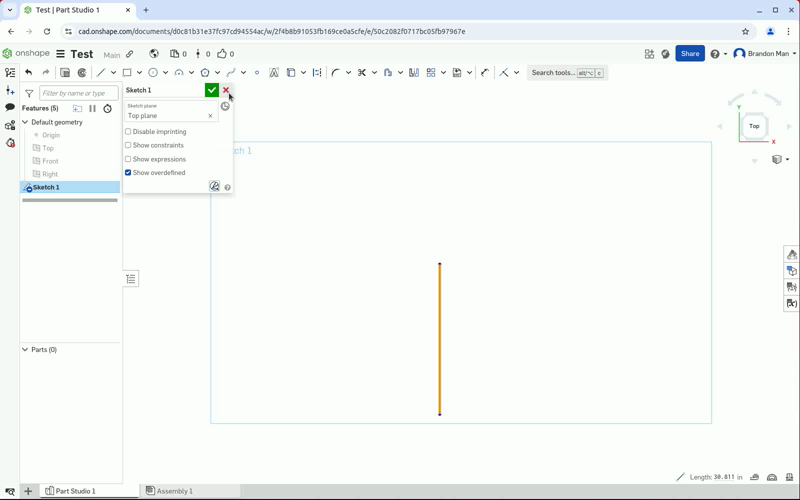
key(shift+h)
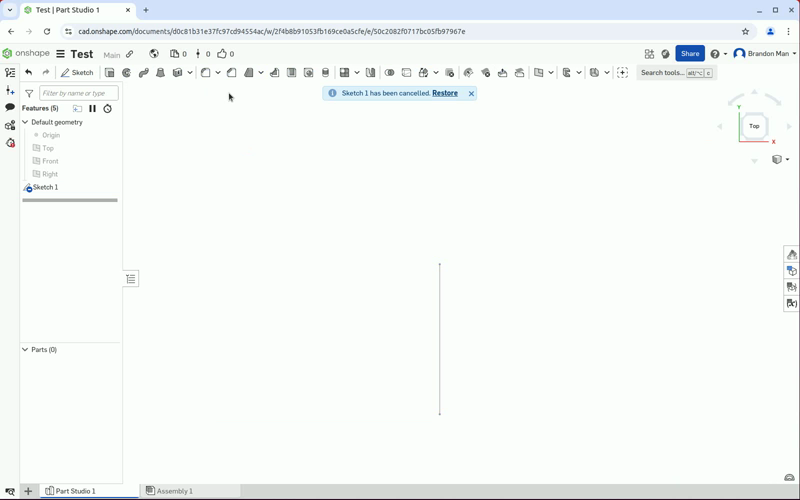
key(shift+s)
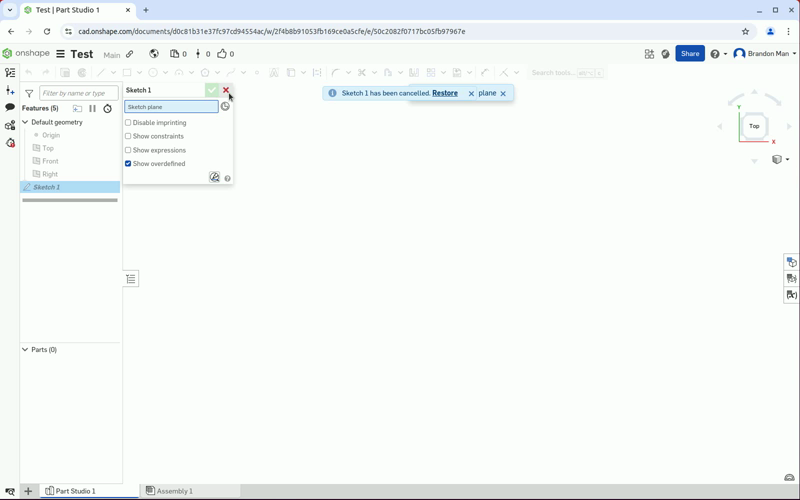
mouse_move(73, 150)
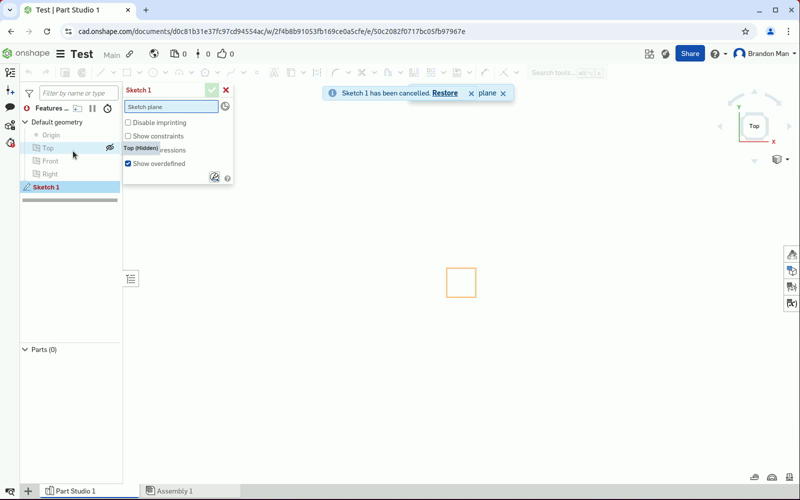
click(73, 150)
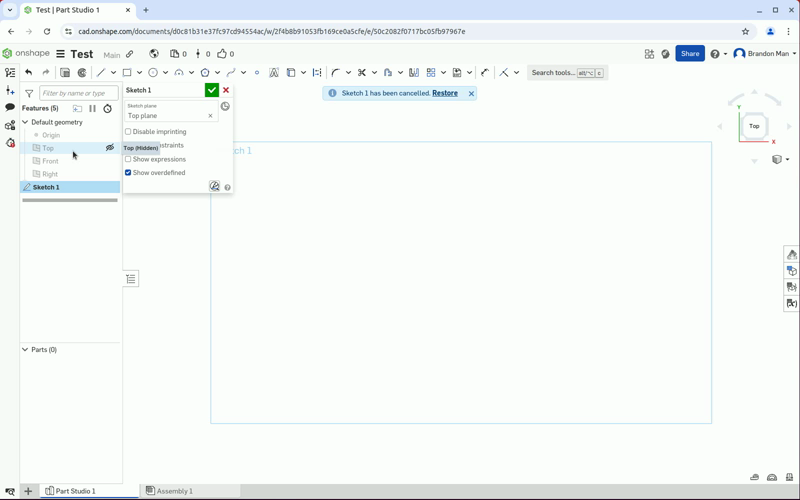
mouse_move(73, 352)
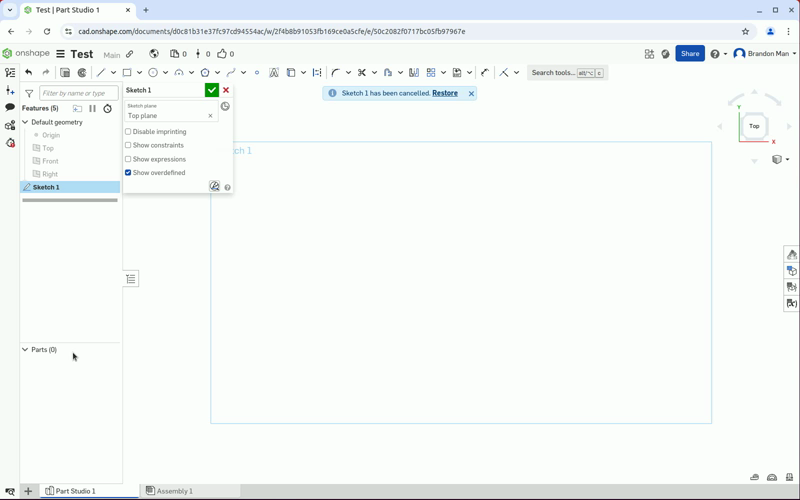
key(y)
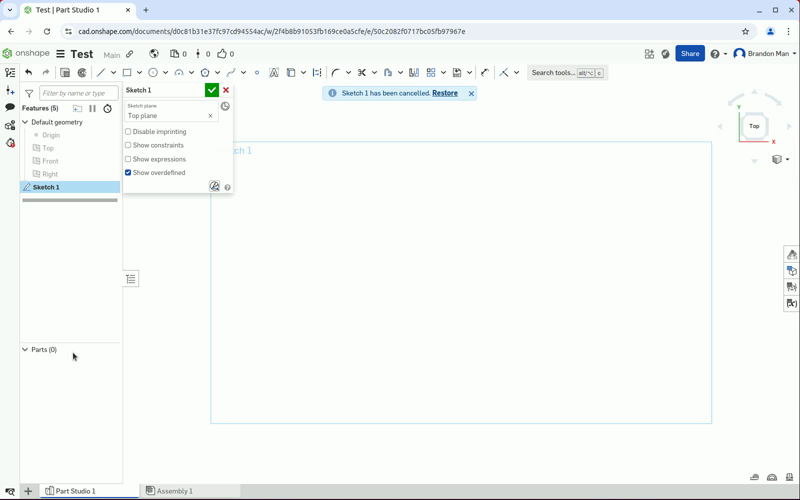
key(c)
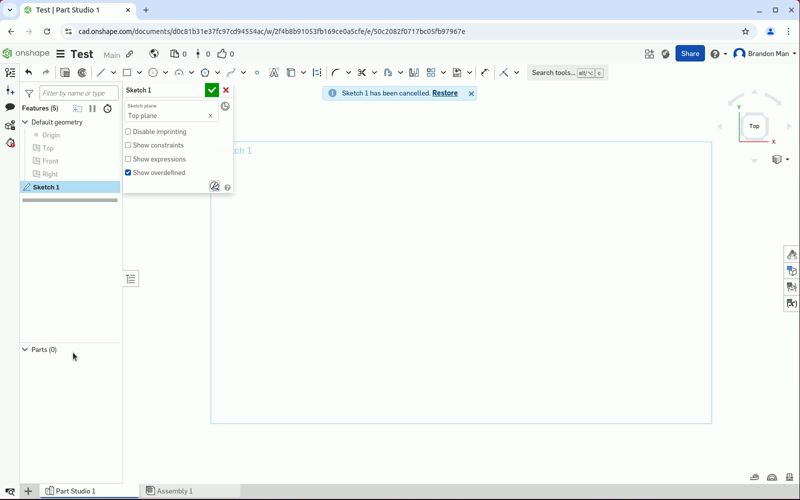
key_down(shift)
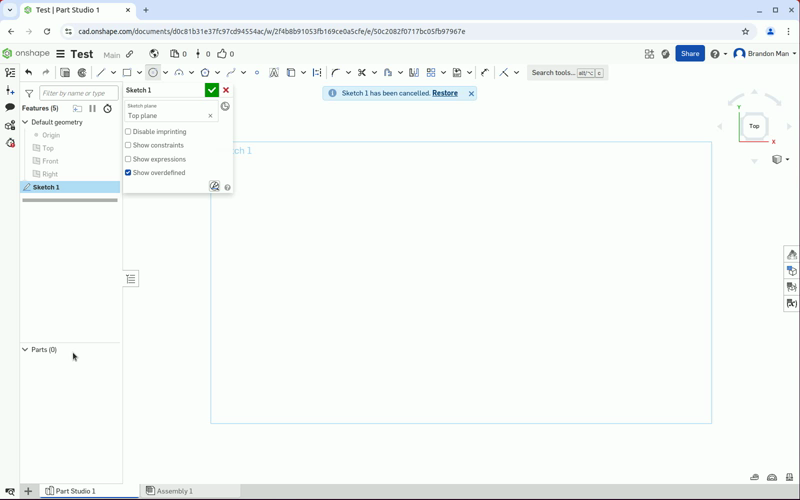
mouse_move(461, 282)
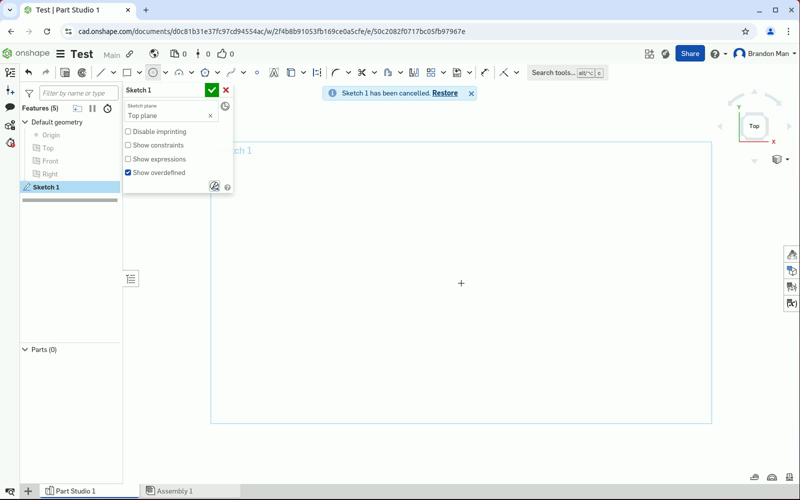
click(461, 282)
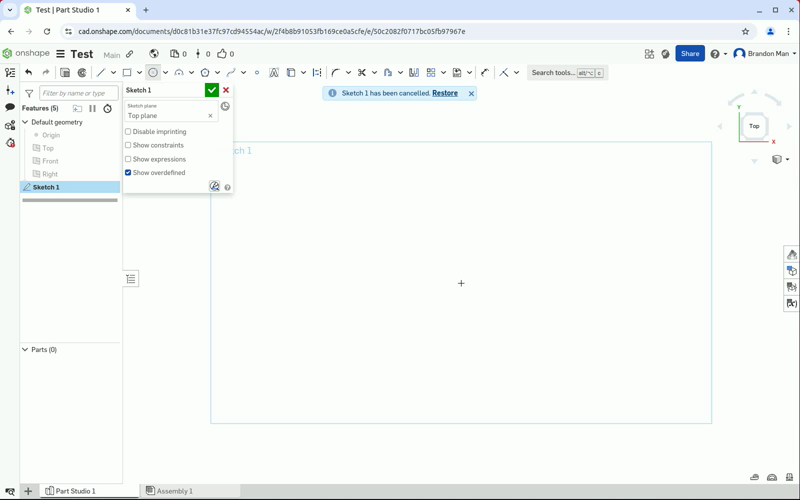
key_up(shift)
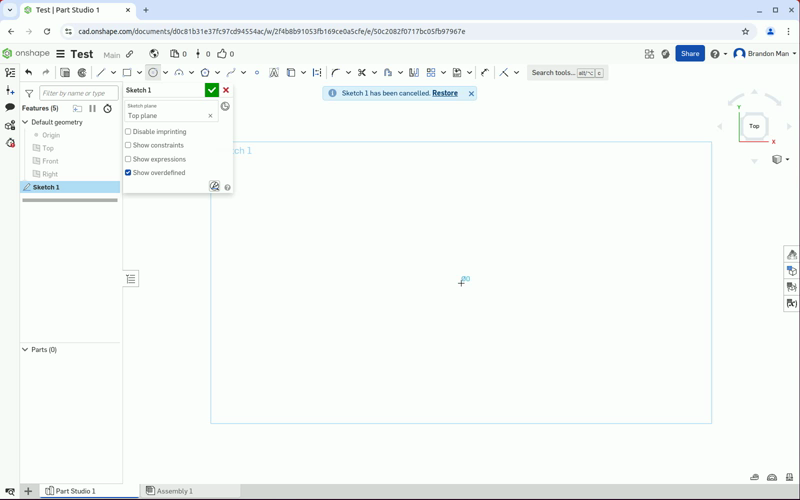
mouse_move(574, 282)
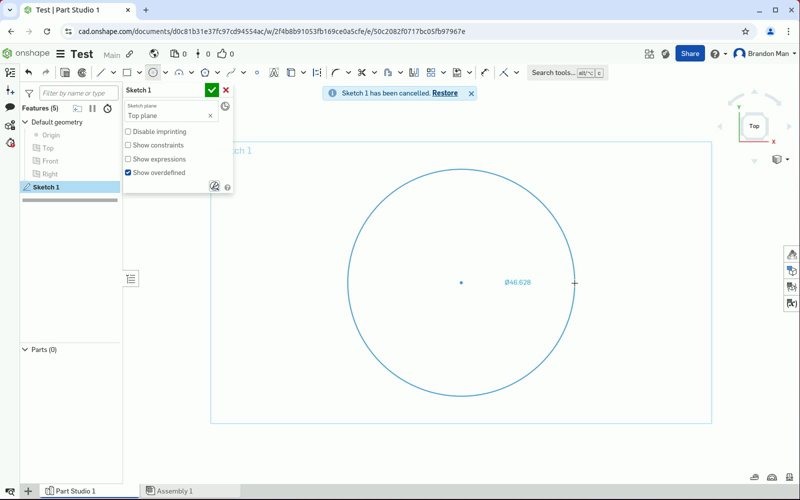
click(574, 282)
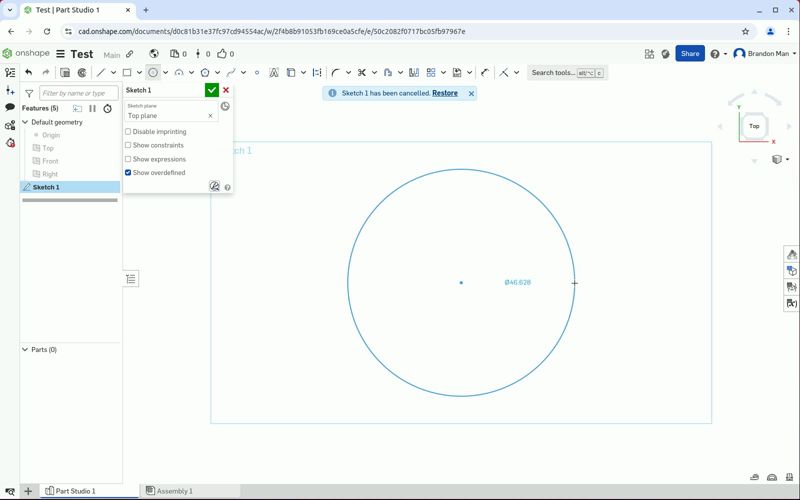
key(esc)
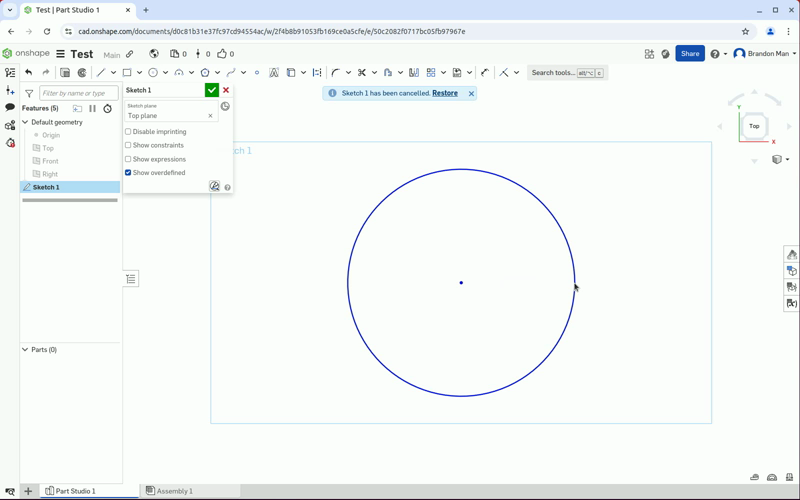
key(c)
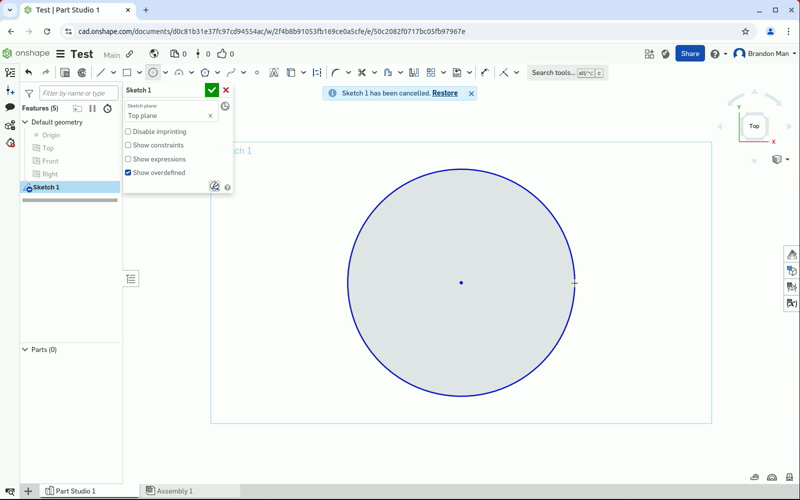
key_down(shift)
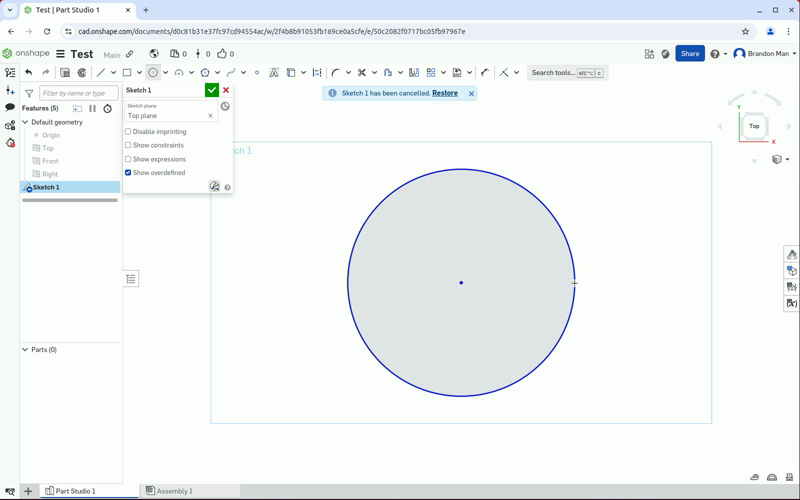
mouse_move(461, 282)
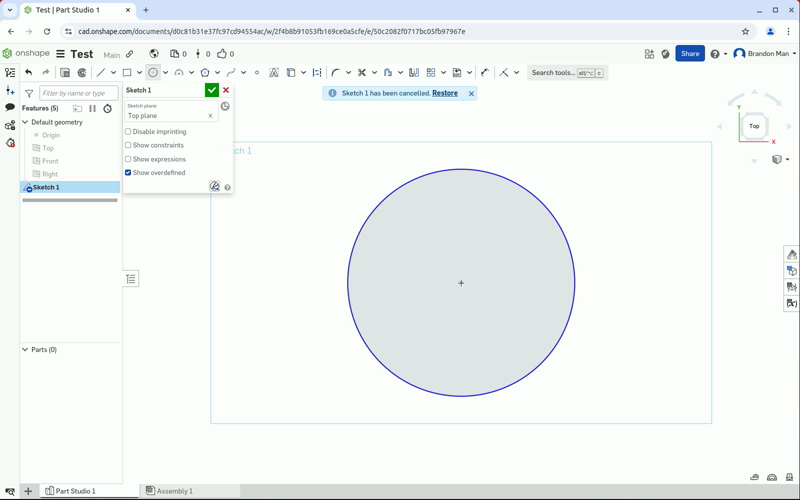
click(461, 282)
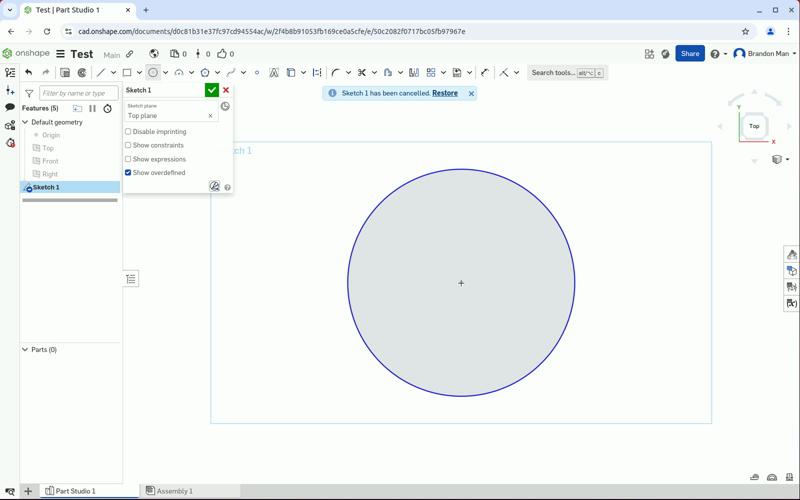
key_up(shift)
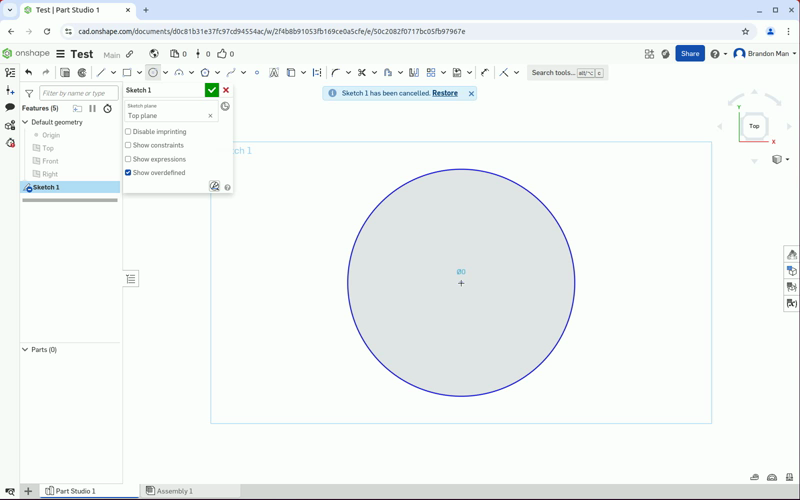
mouse_move(543, 282)
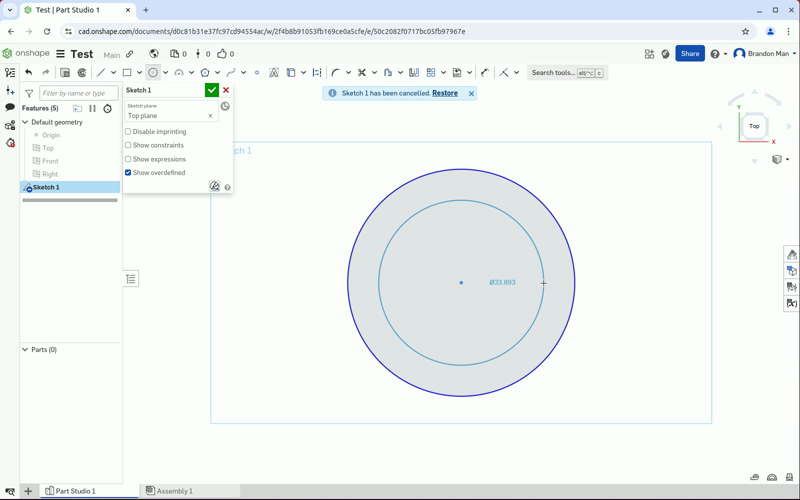
click(543, 282)
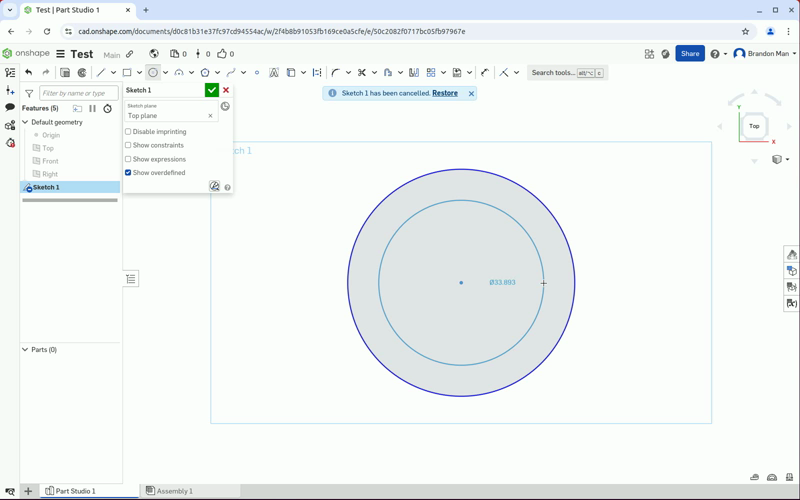
key(esc)
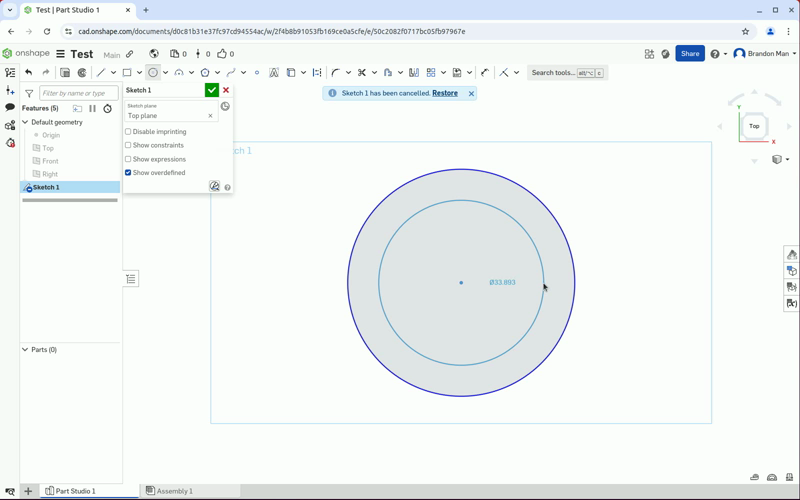
mouse_move(559, 289)
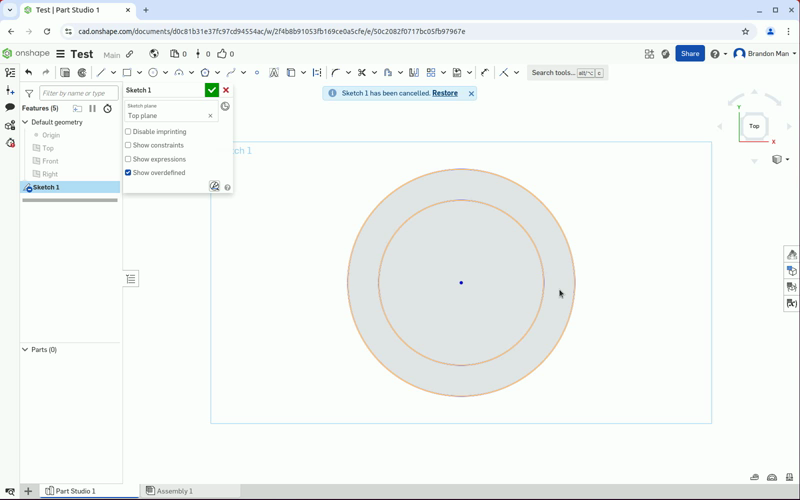
click(559, 289)
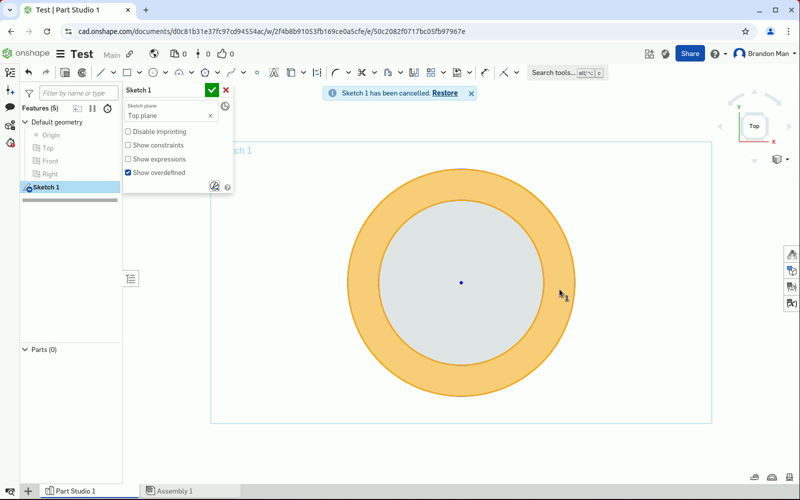
mouse_move(73, 352)
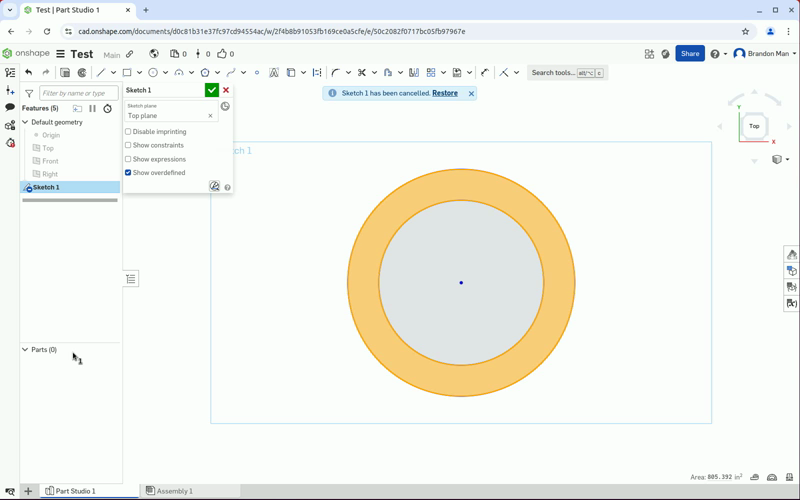
key(shift+y)
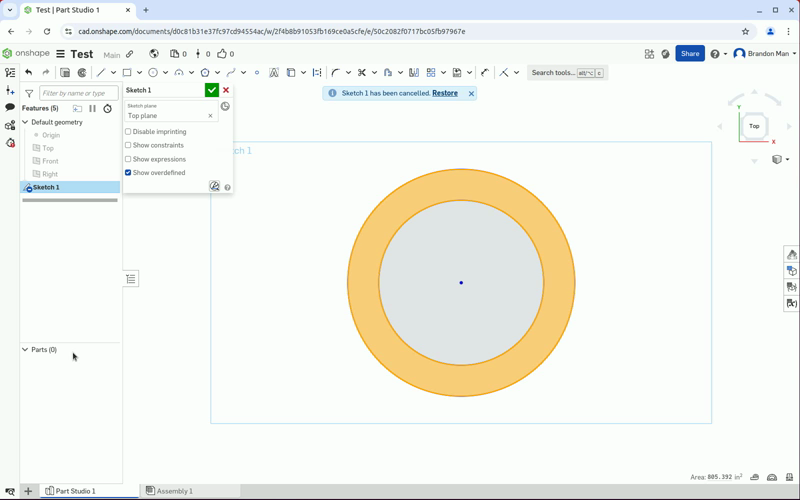
key(shift+e)
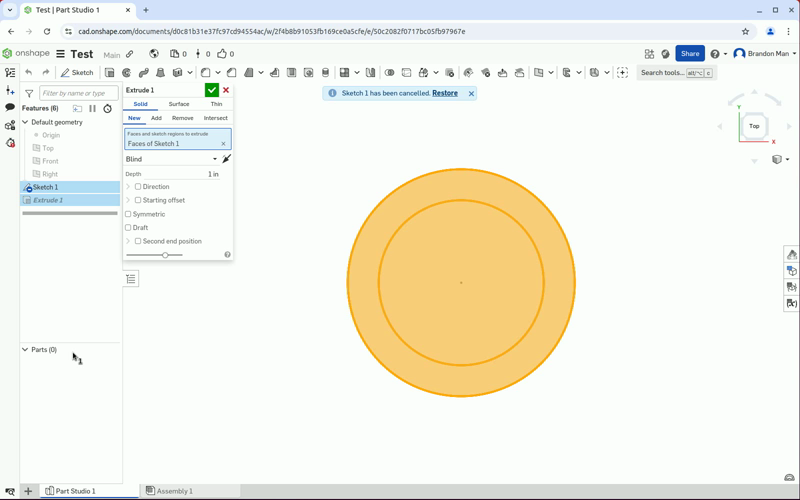
mouse_move(143, 106)
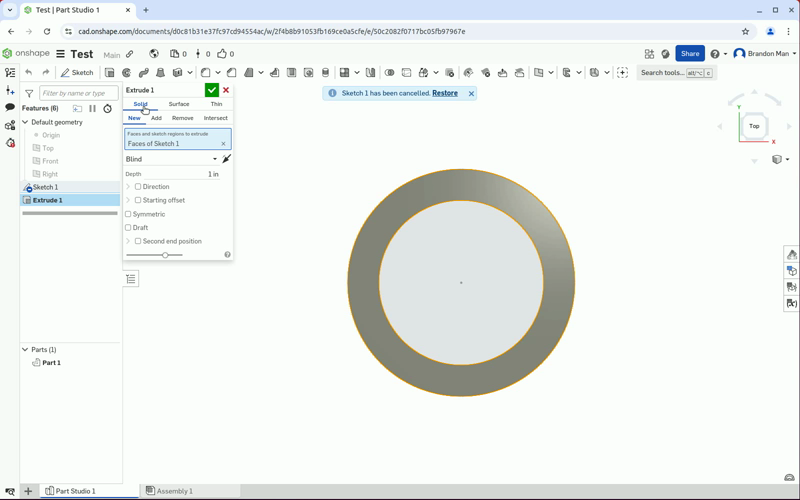
click(143, 106)
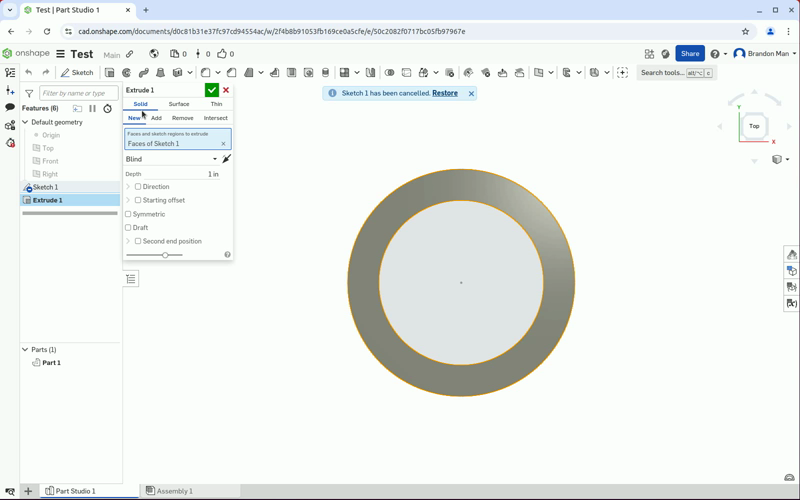
mouse_move(137, 120)
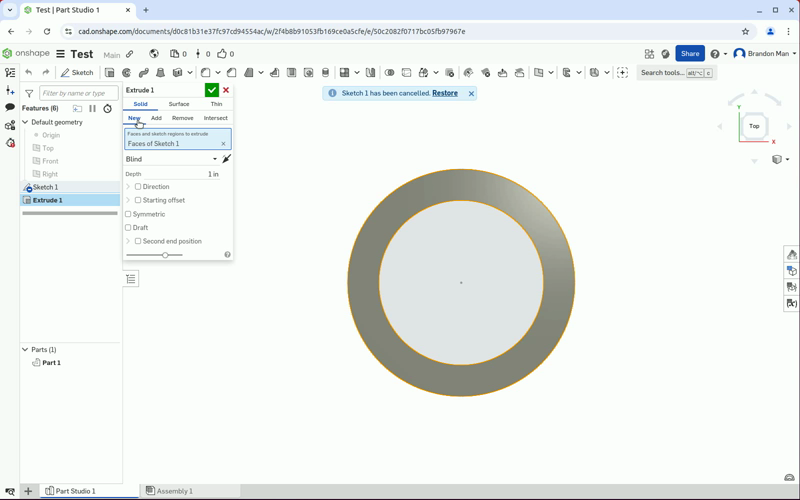
click(137, 120)
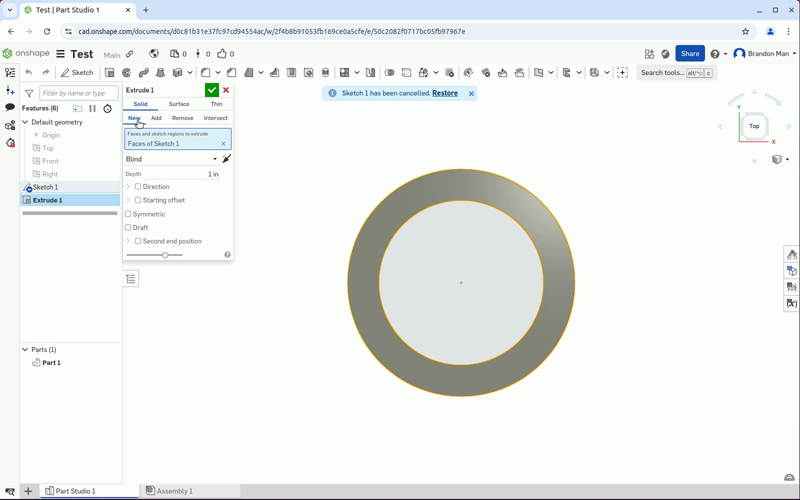
key(tab, 4)
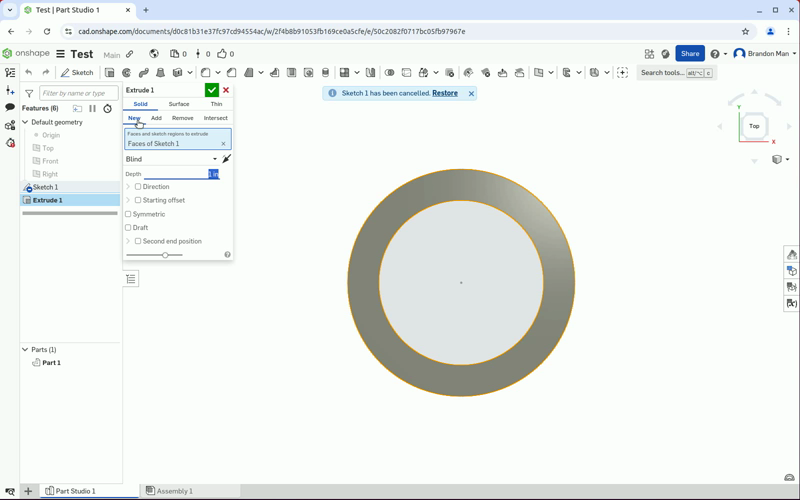
text(1.685)
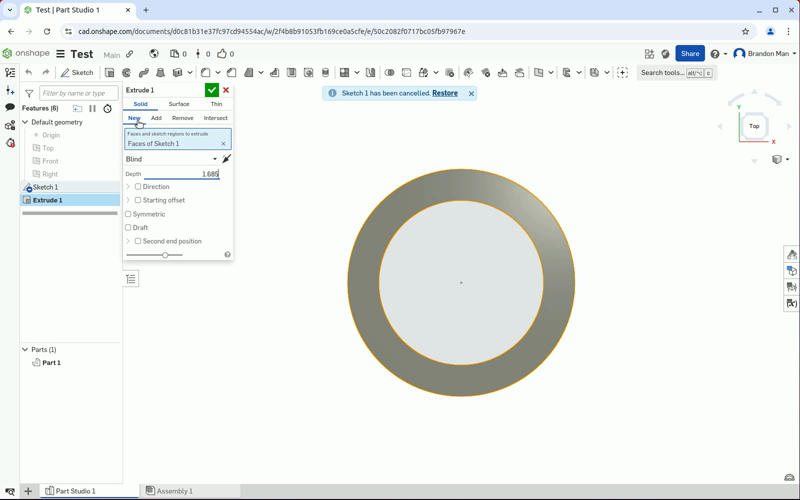
key(enter)
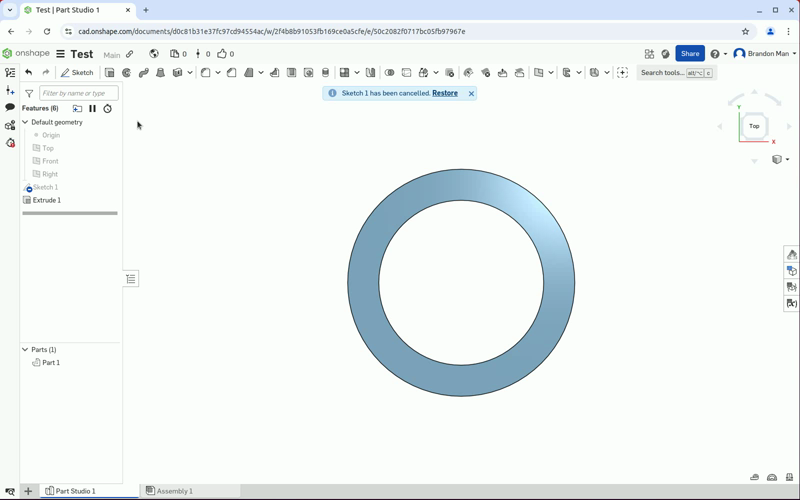
key(shift+h)
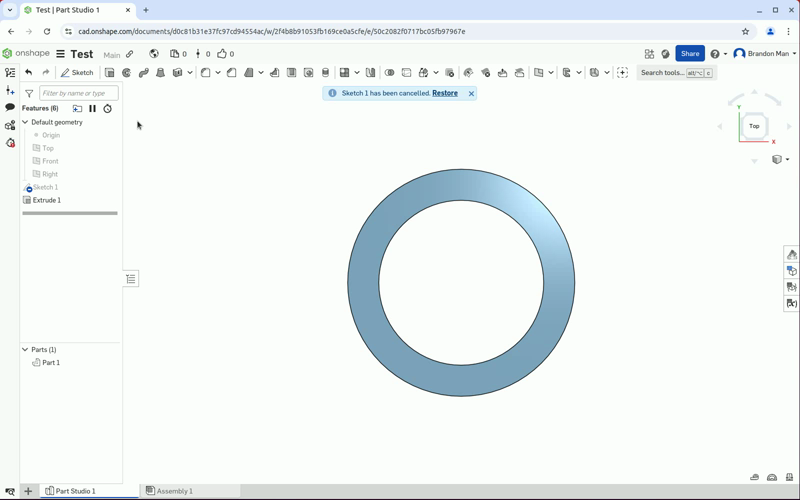
key(shift+h)
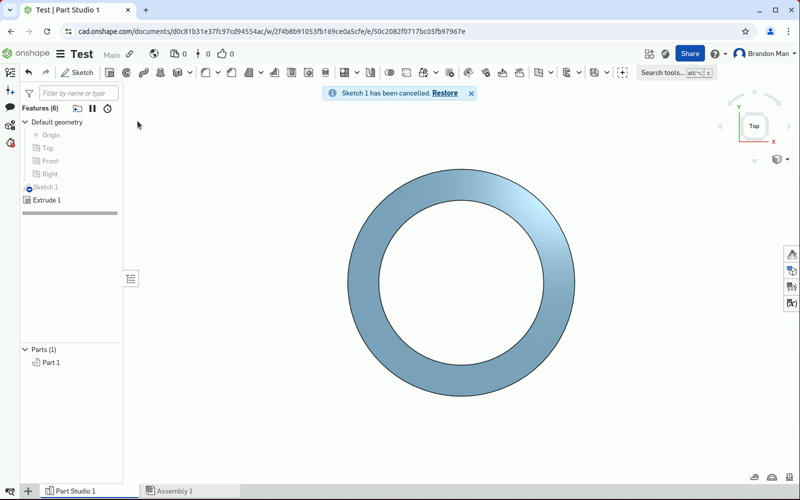
mouse_move(73, 189)
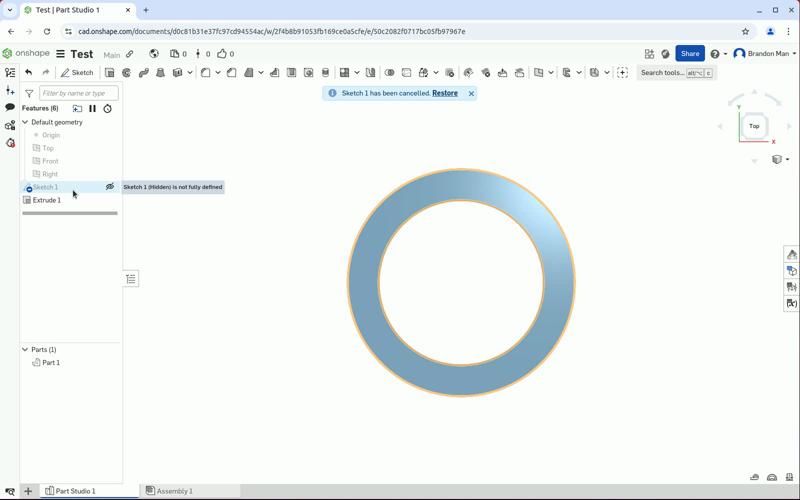
click(73, 189)
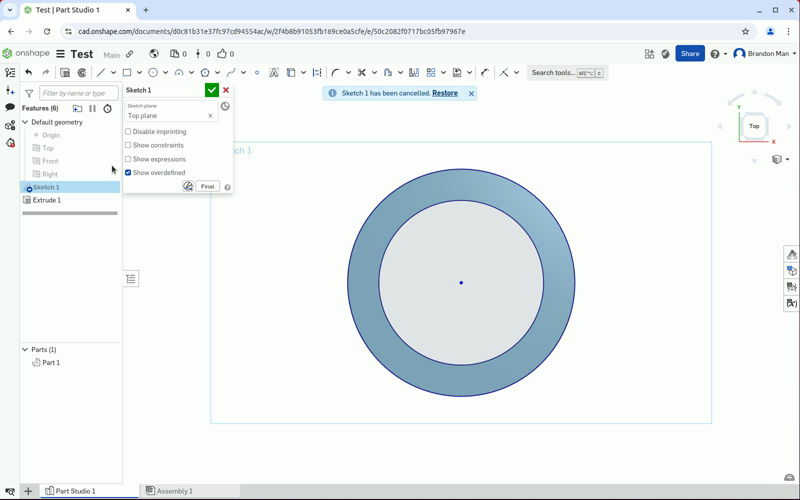
mouse_move(229, 92)
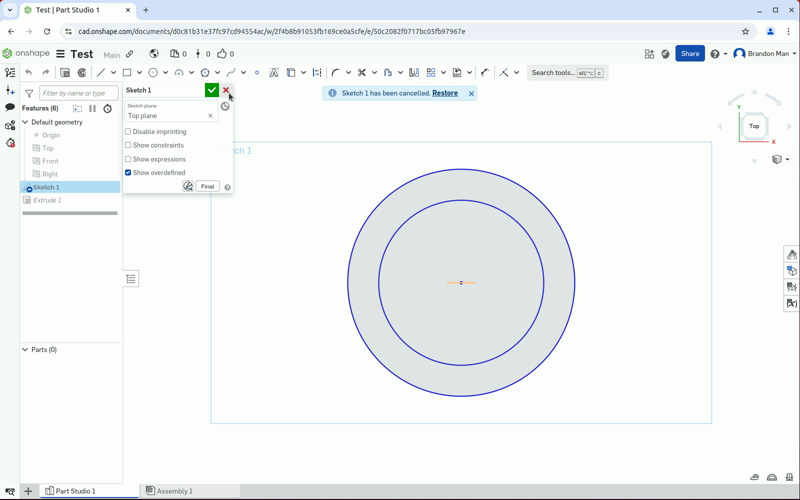
click(229, 92)
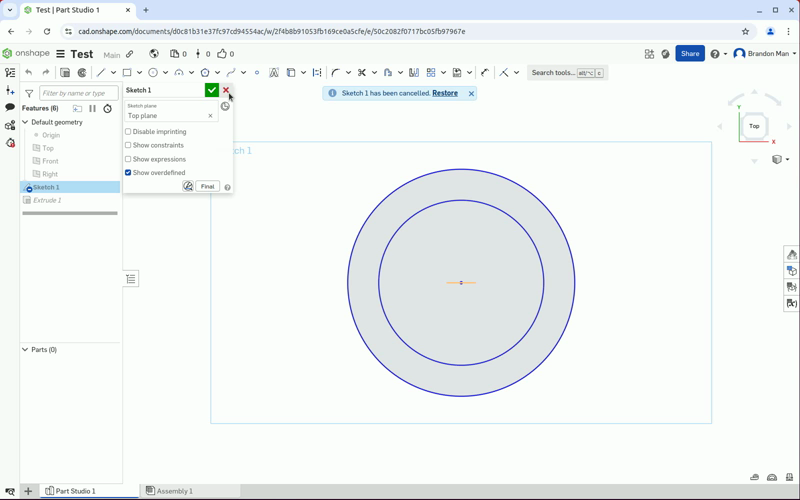
key(shift+s)
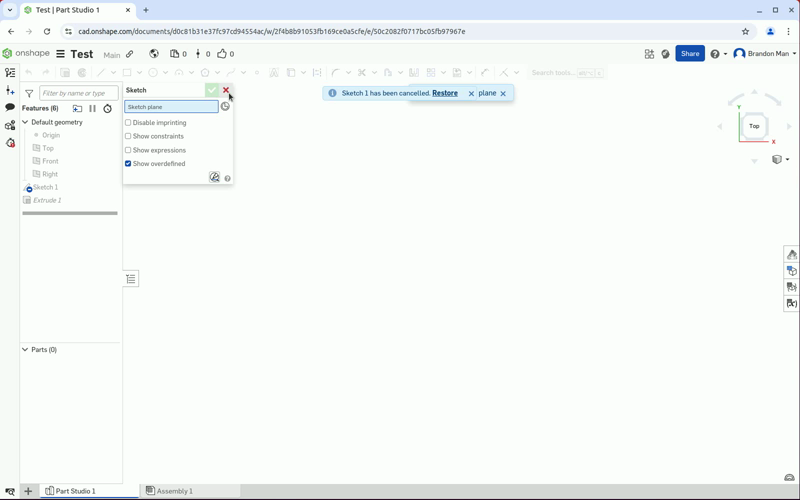
mouse_move(73, 150)
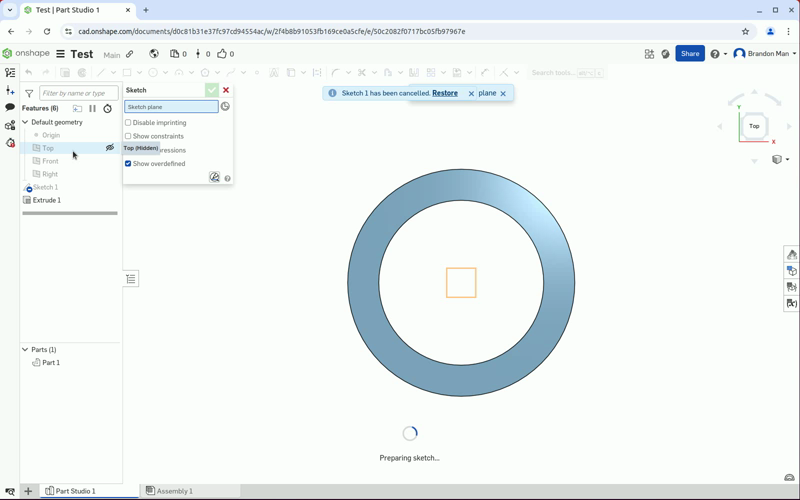
click(73, 150)
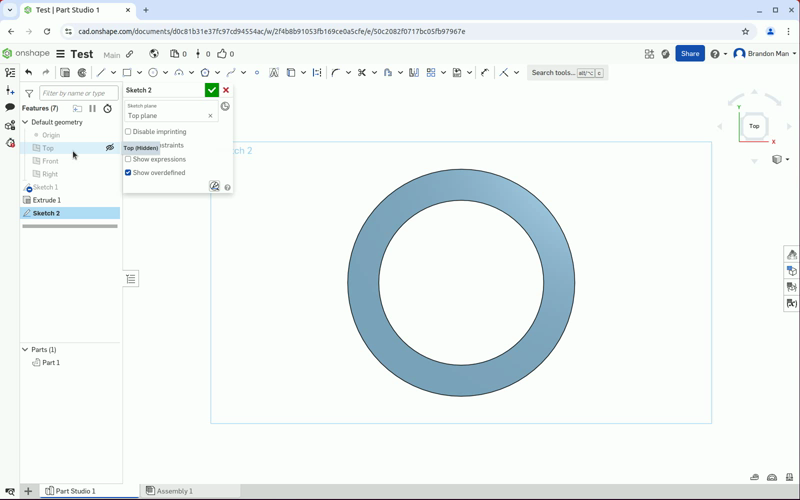
mouse_move(73, 352)
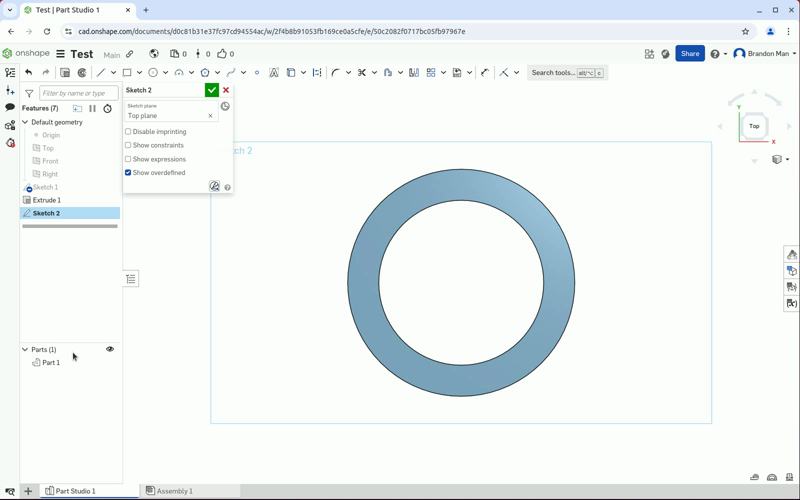
key(y)
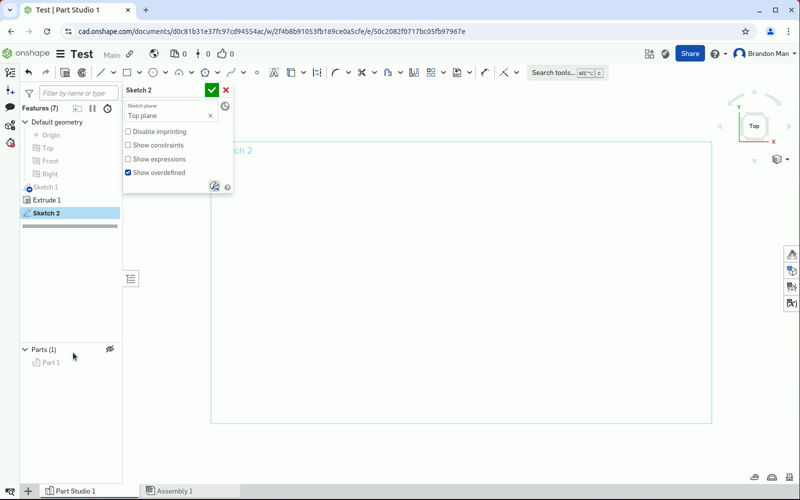
key(c)
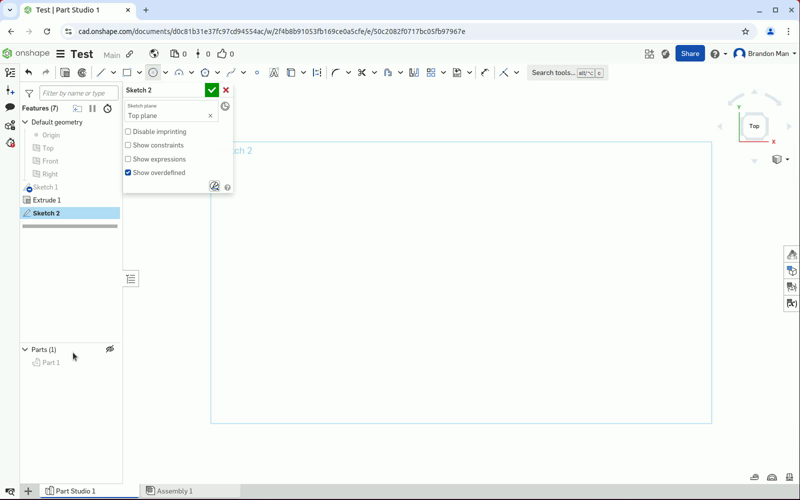
key_down(shift)
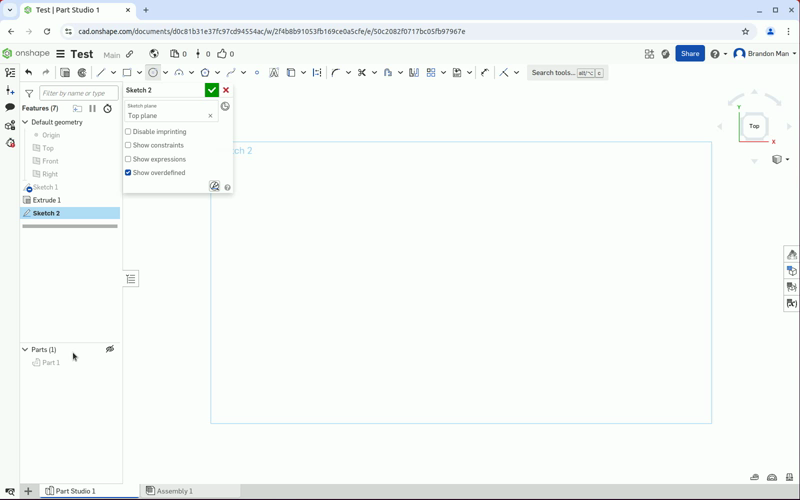
mouse_move(461, 282)
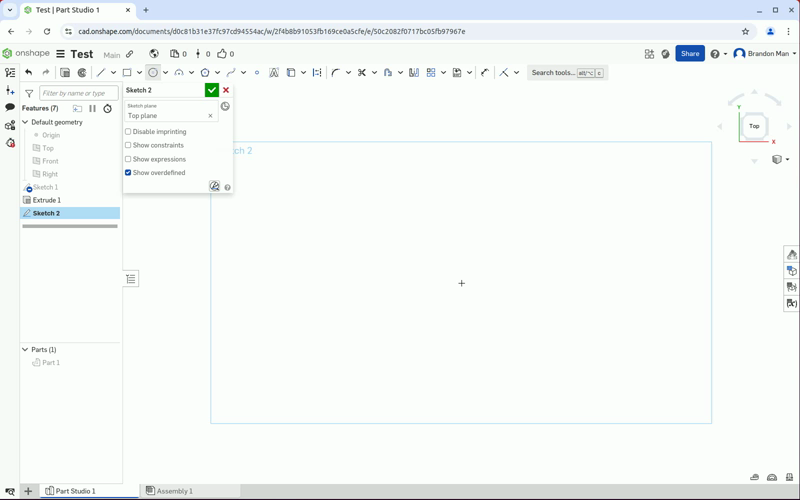
click(461, 282)
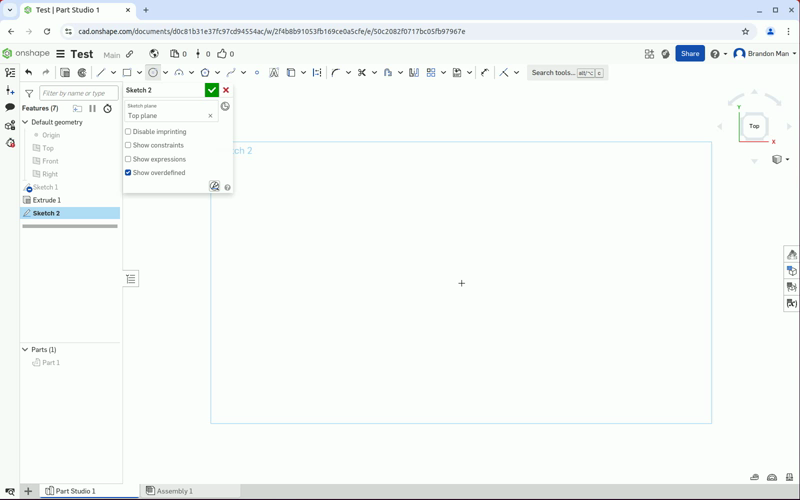
key_up(shift)
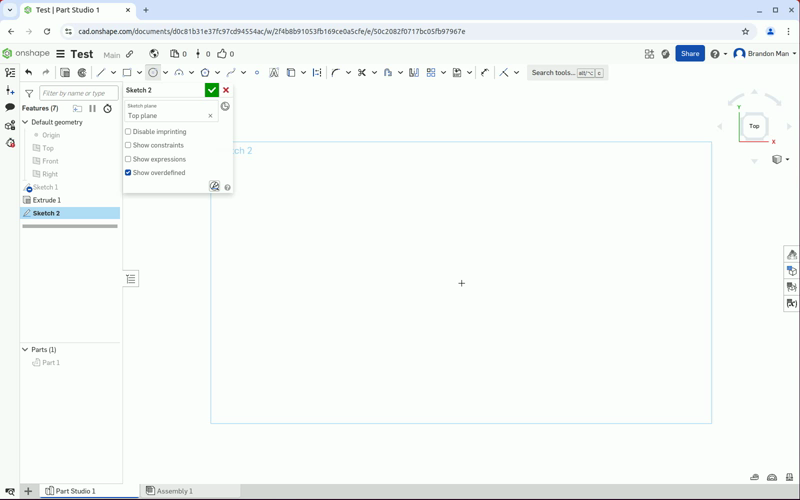
mouse_move(546, 282)
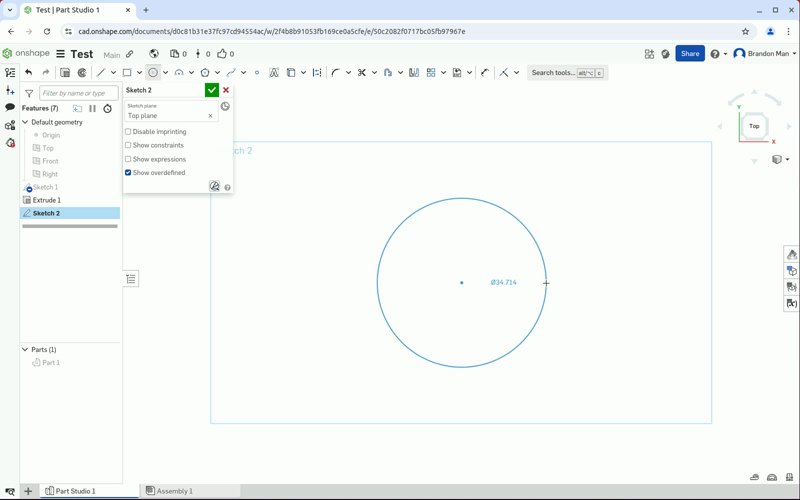
click(546, 282)
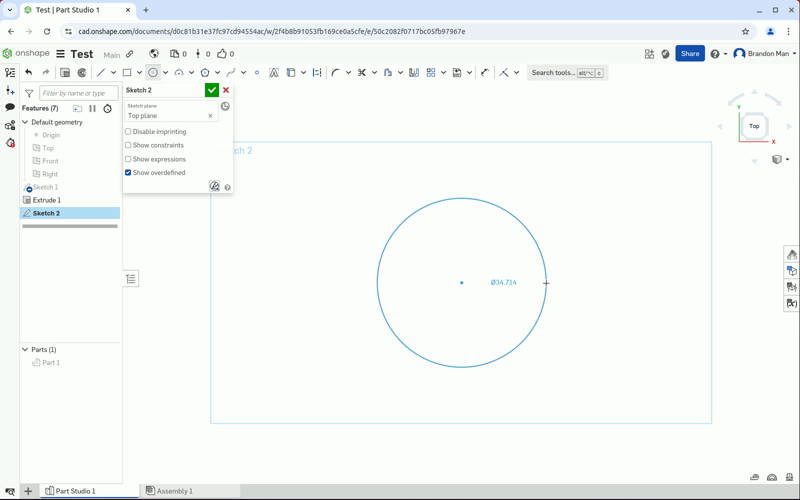
key(esc)
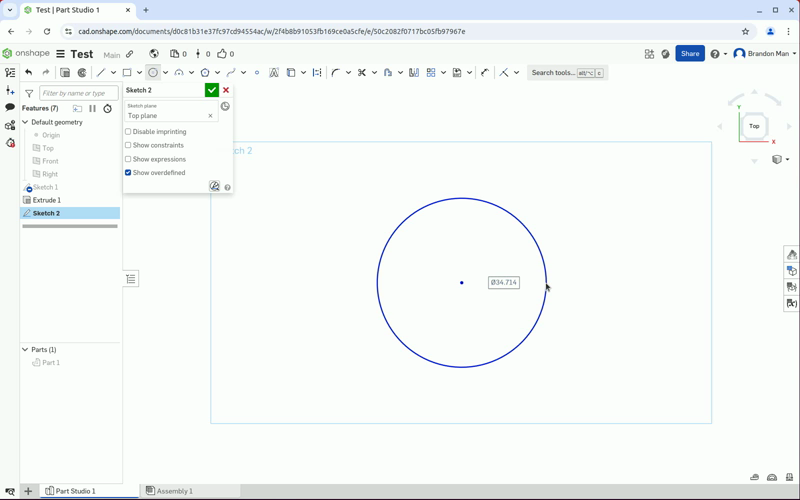
key(c)
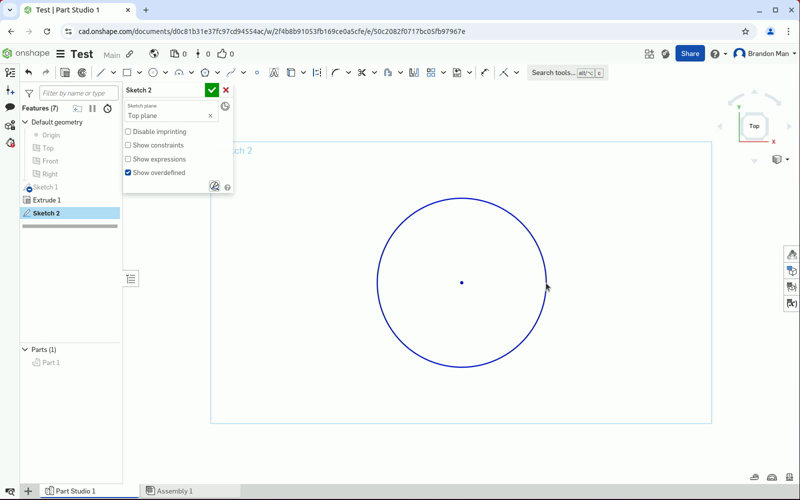
key_down(shift)
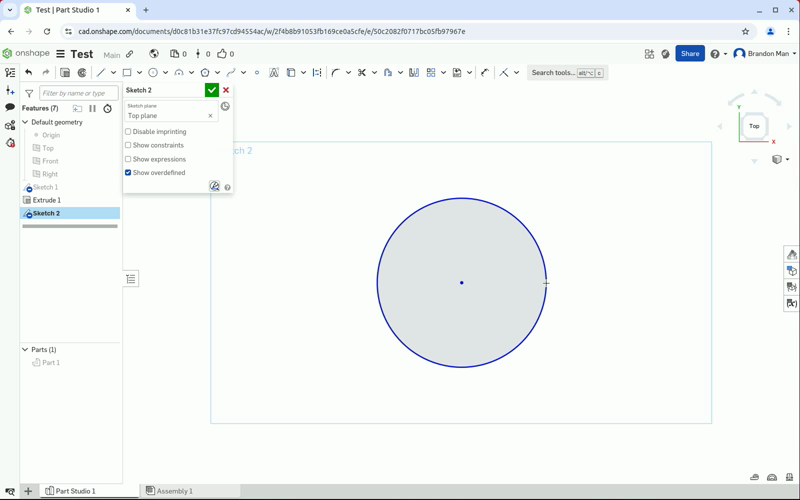
mouse_move(461, 282)
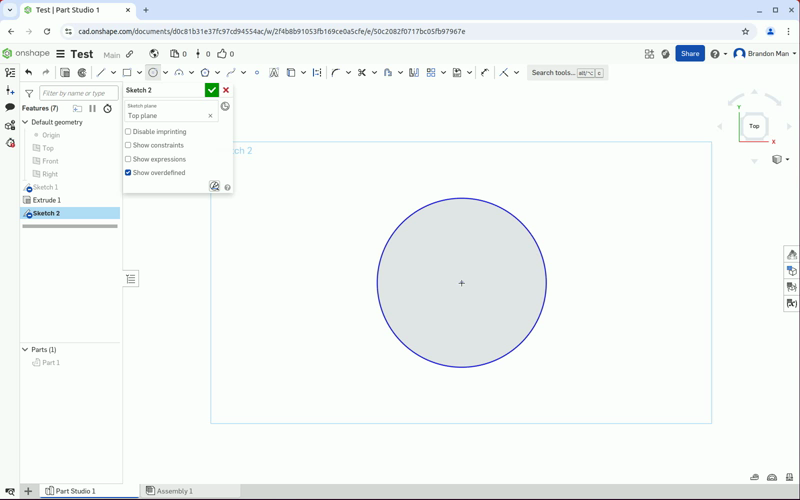
click(461, 282)
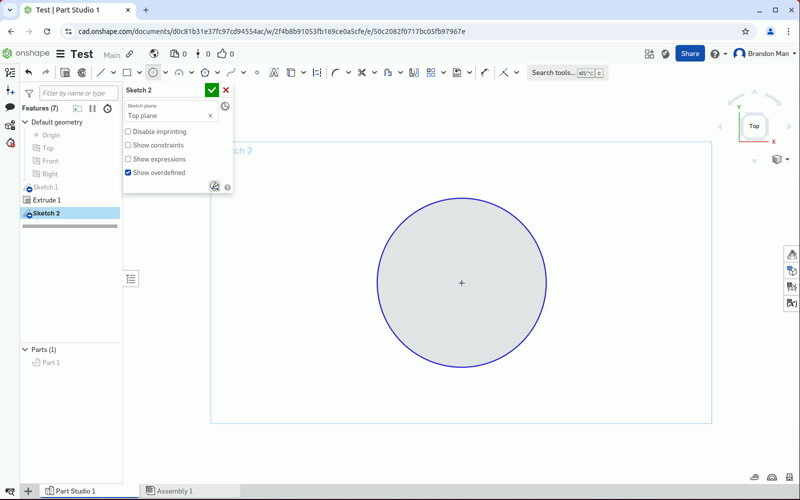
key_up(shift)
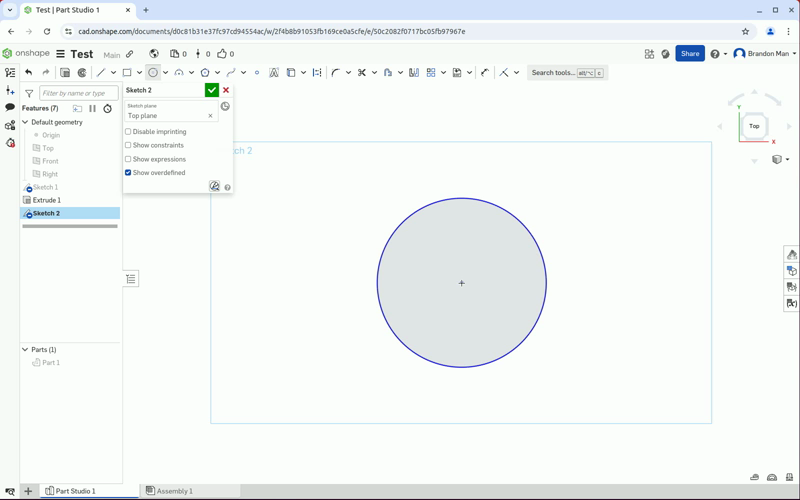
mouse_move(527, 282)
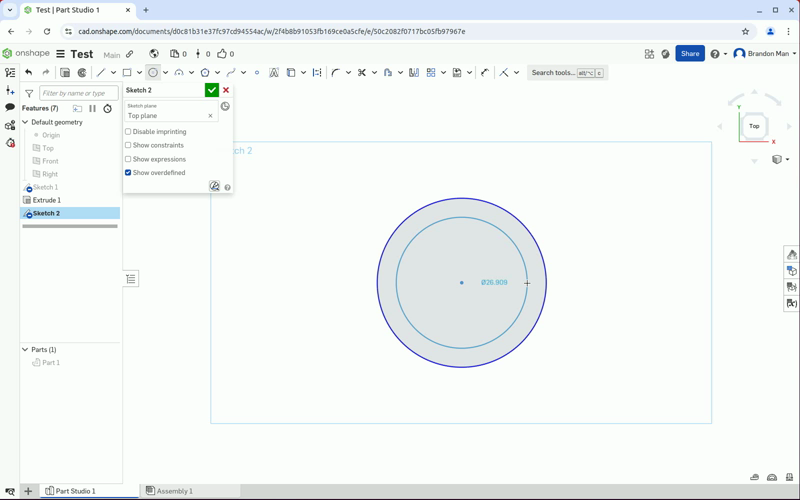
click(527, 282)
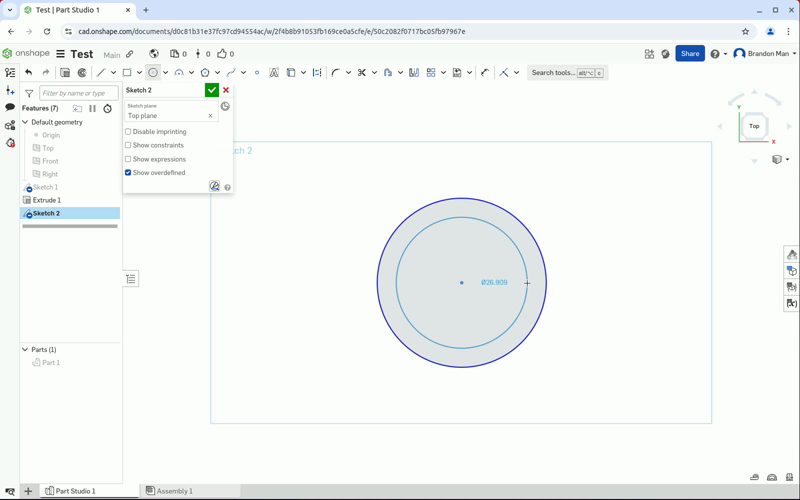
key(esc)
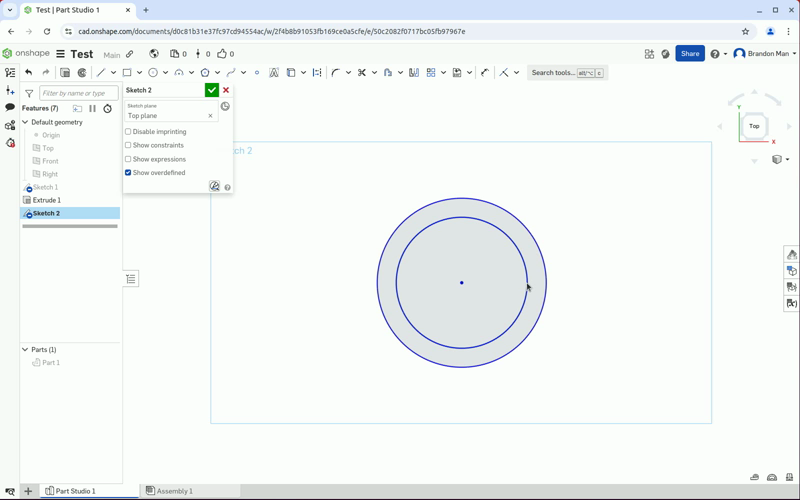
mouse_move(462, 355)
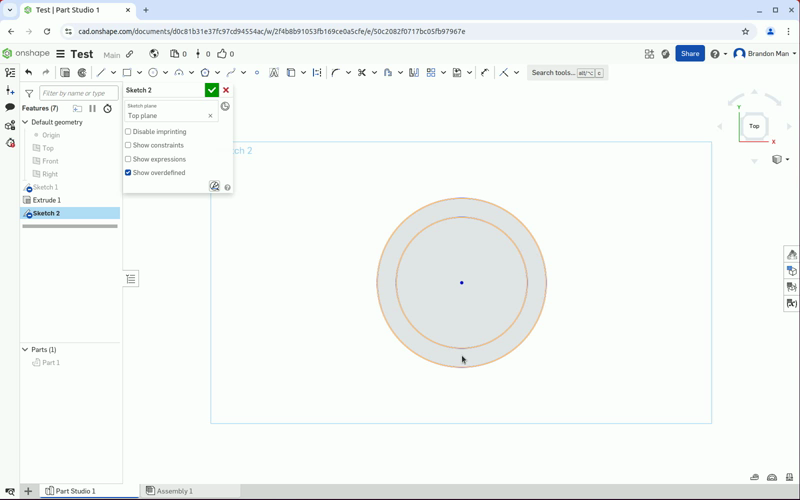
click(462, 355)
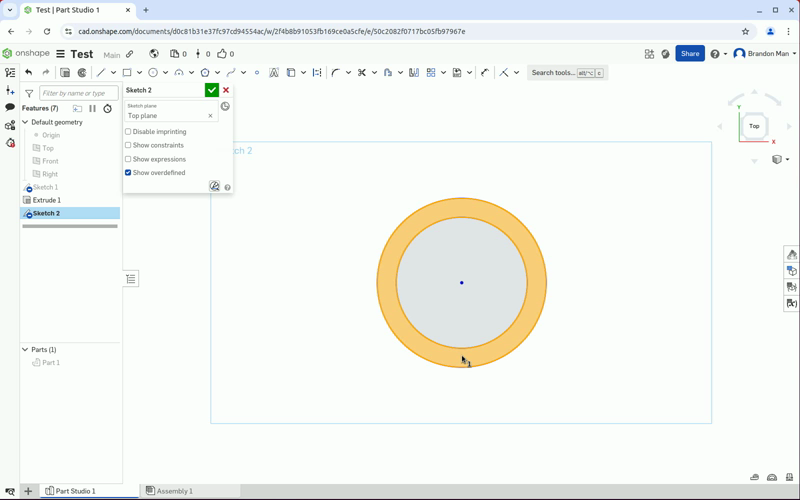
mouse_move(73, 352)
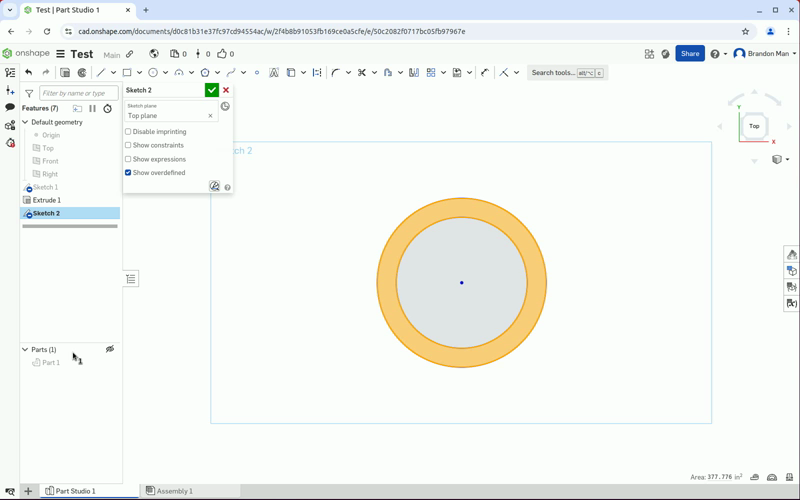
key(shift+y)
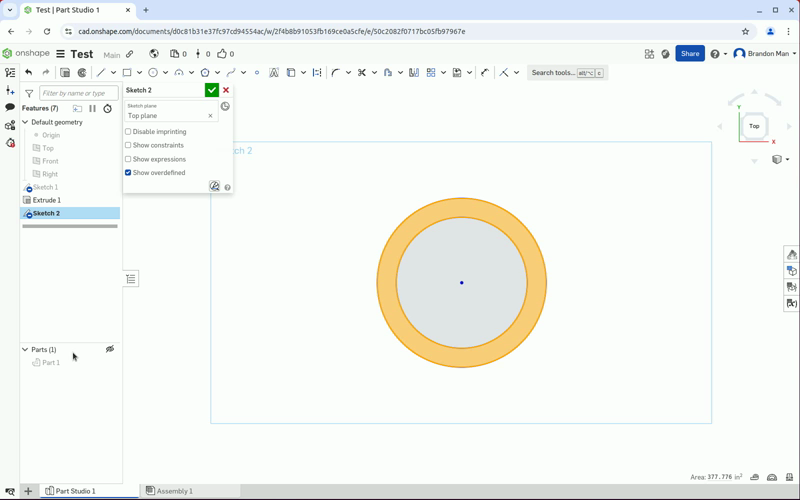
key(shift+e)
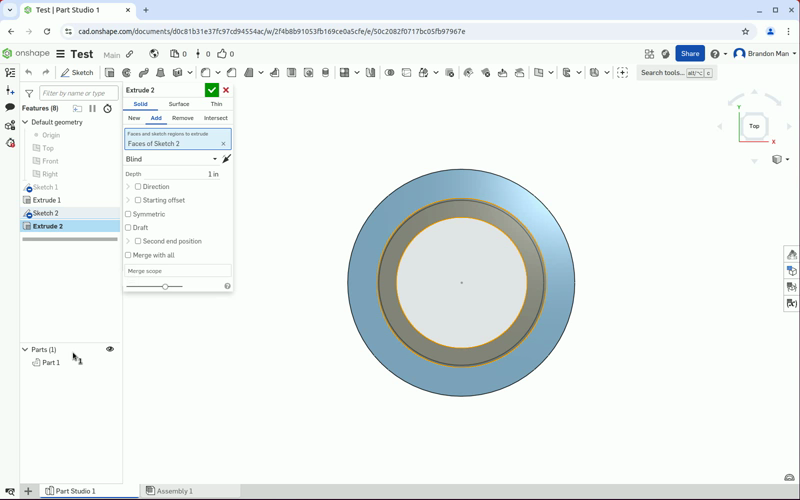
mouse_move(143, 106)
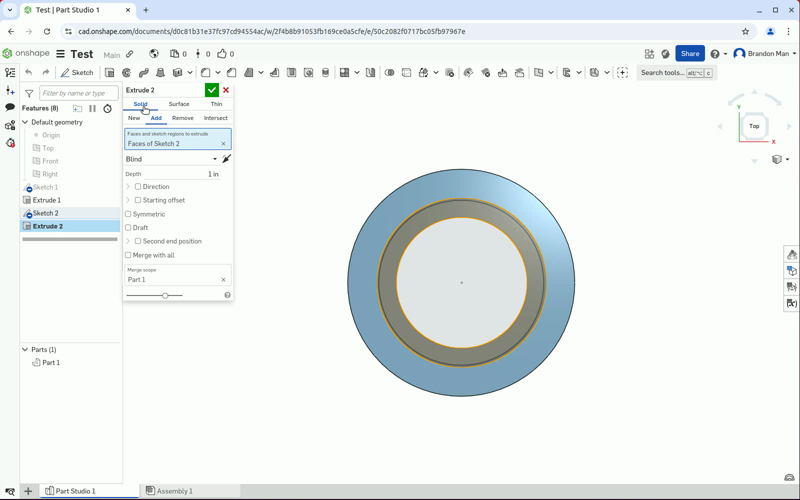
click(143, 106)
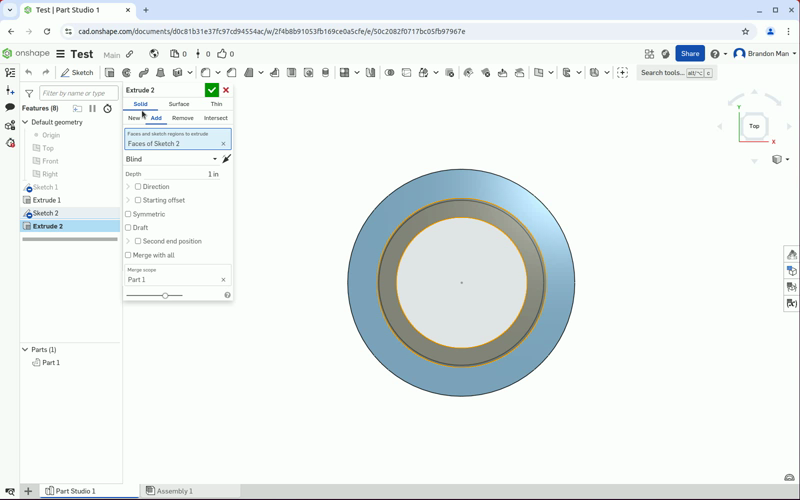
mouse_move(137, 120)
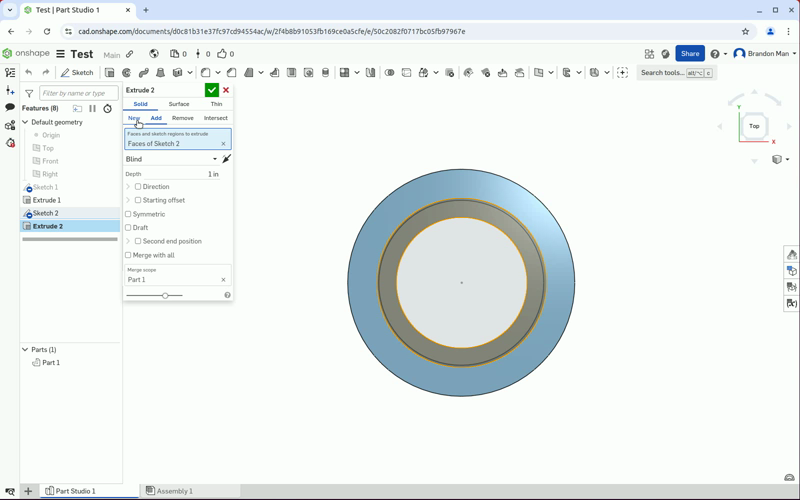
click(137, 120)
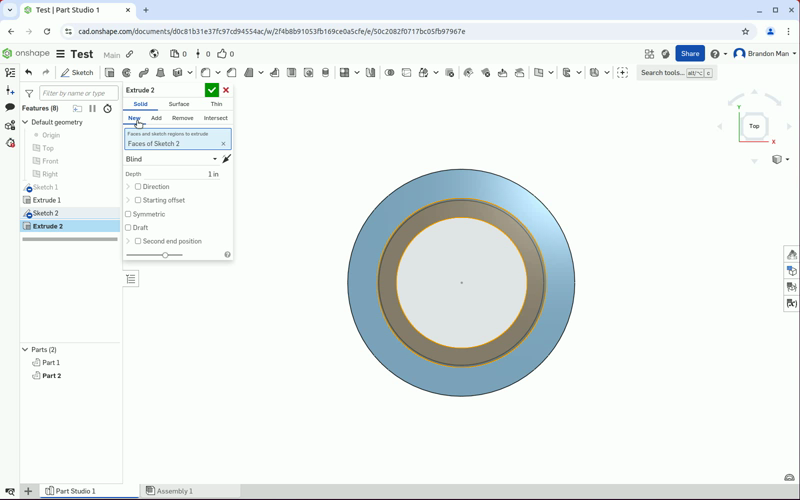
key(tab, 4)
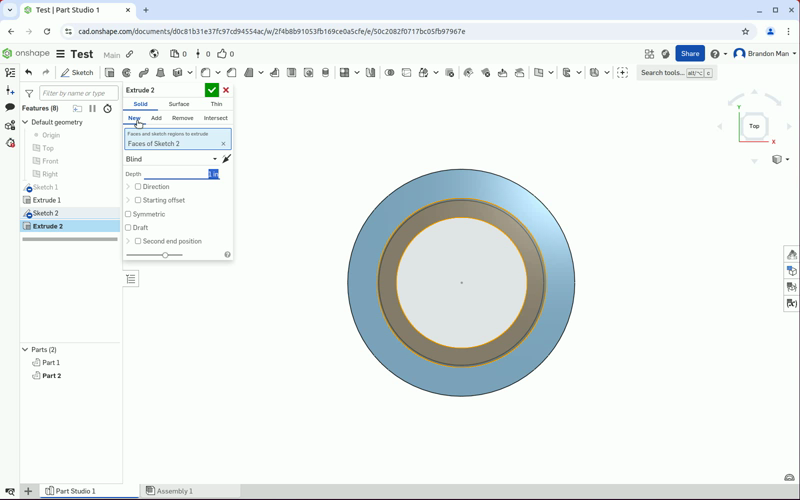
text(1.685)
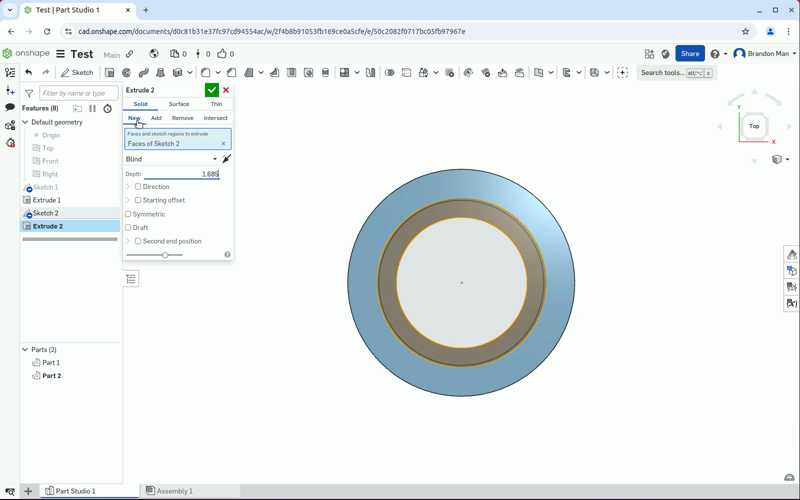
key(enter)
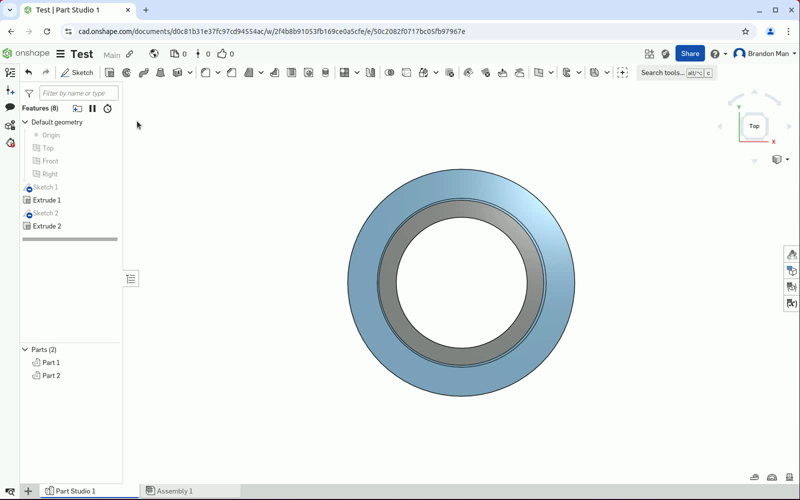
key(shift+h)
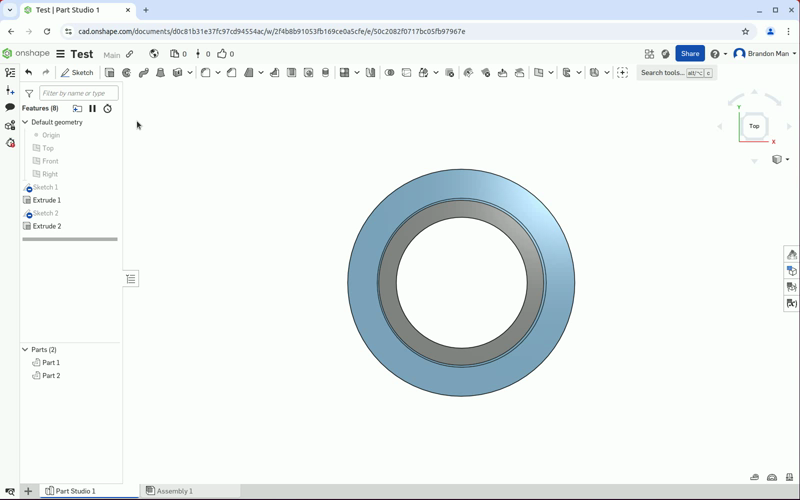
key(shift+h)
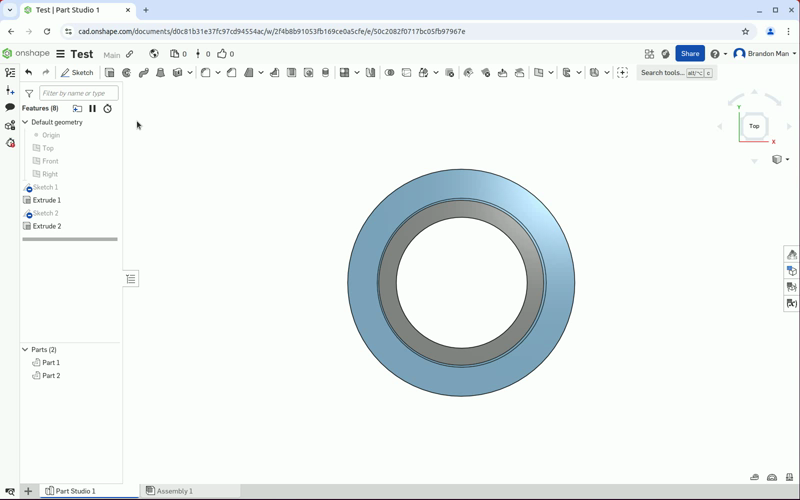
mouse_move(73, 189)
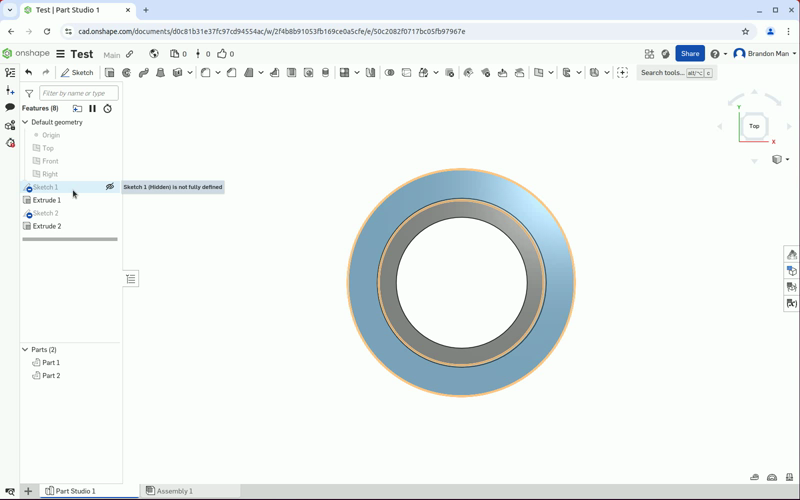
click(73, 189)
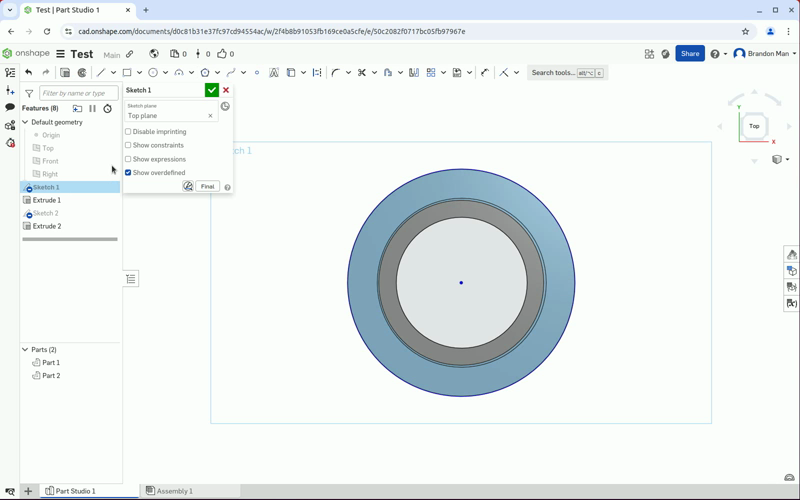
mouse_move(229, 92)
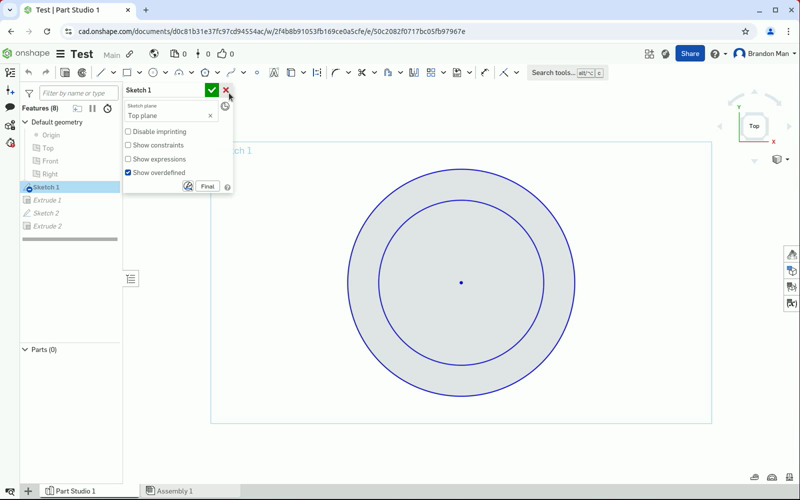
click(229, 92)
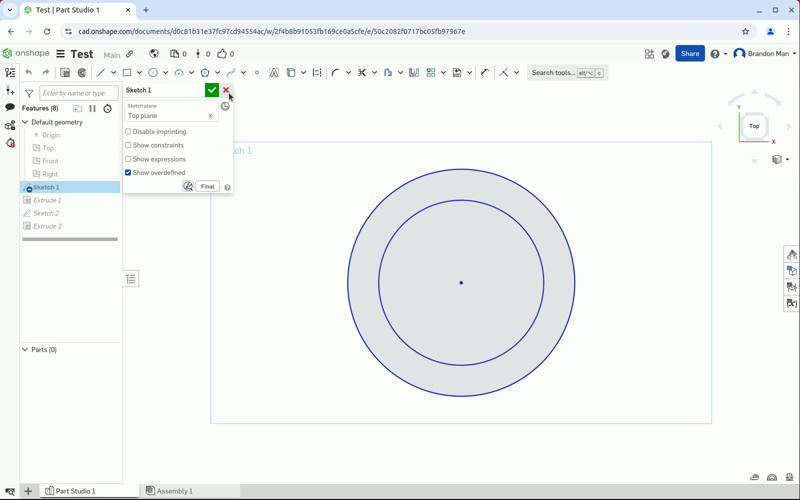
key(shift+s)
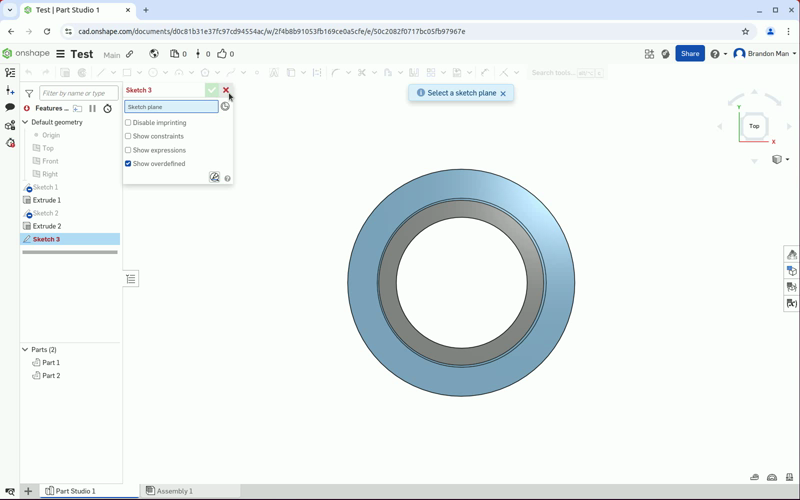
mouse_move(73, 150)
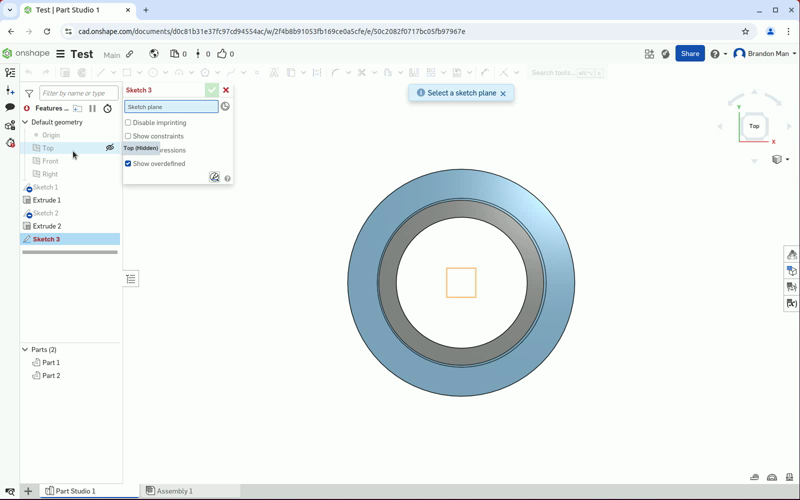
click(73, 150)
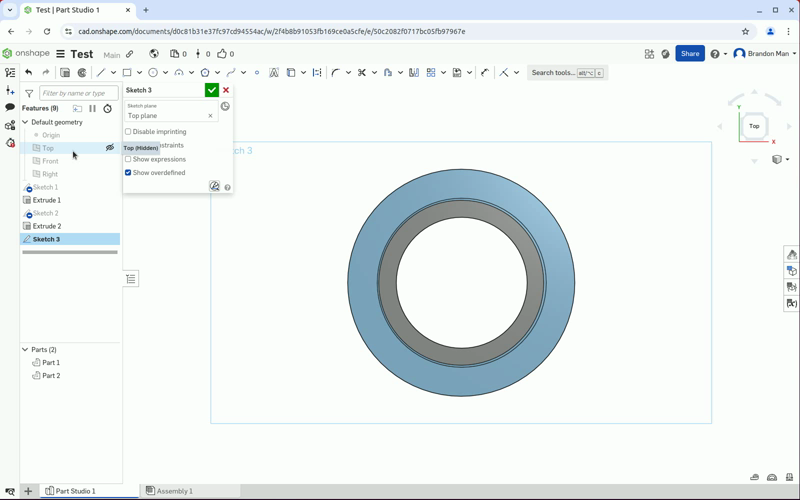
mouse_move(73, 352)
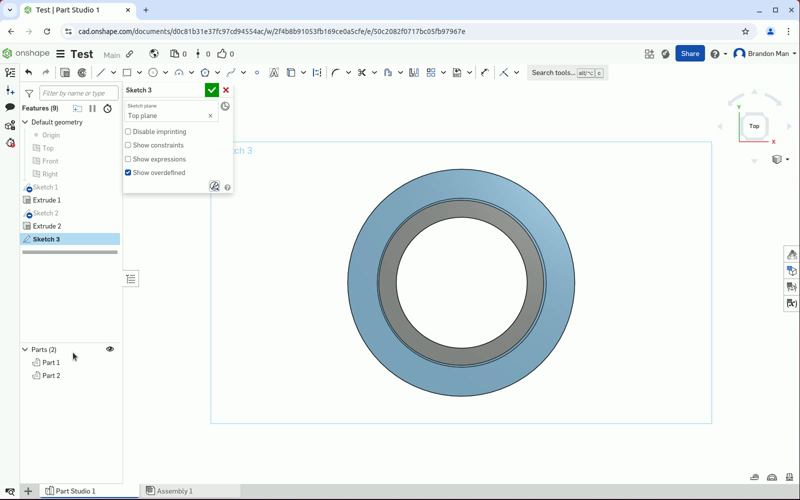
key(y)
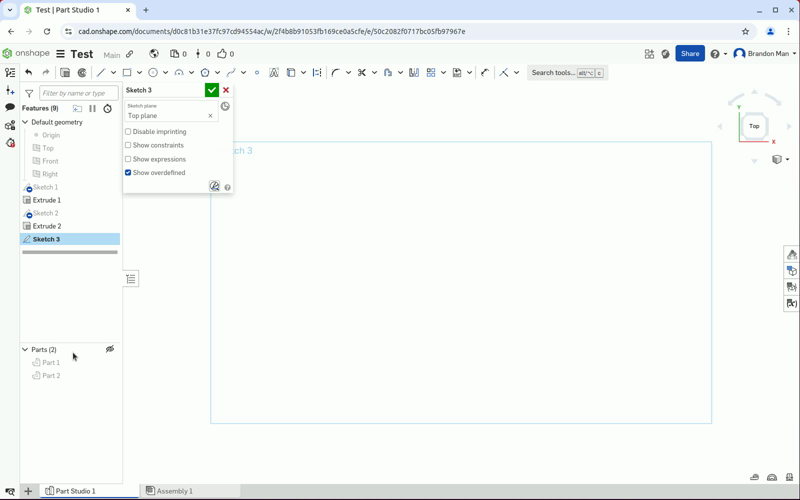
key(c)
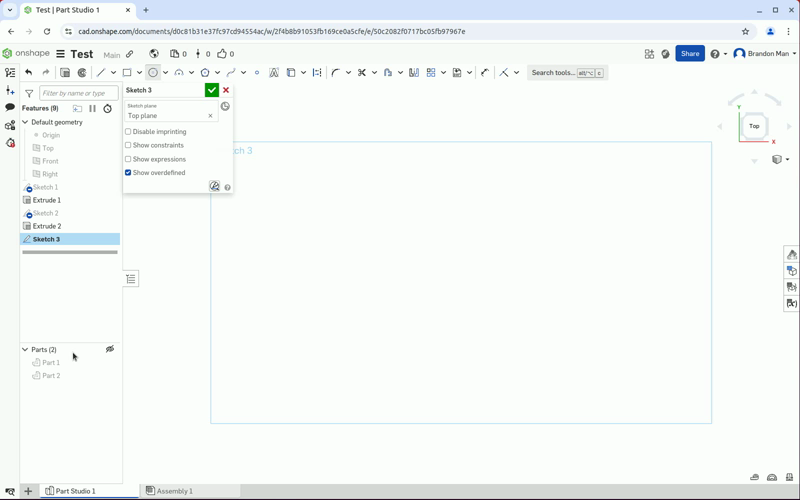
key_down(shift)
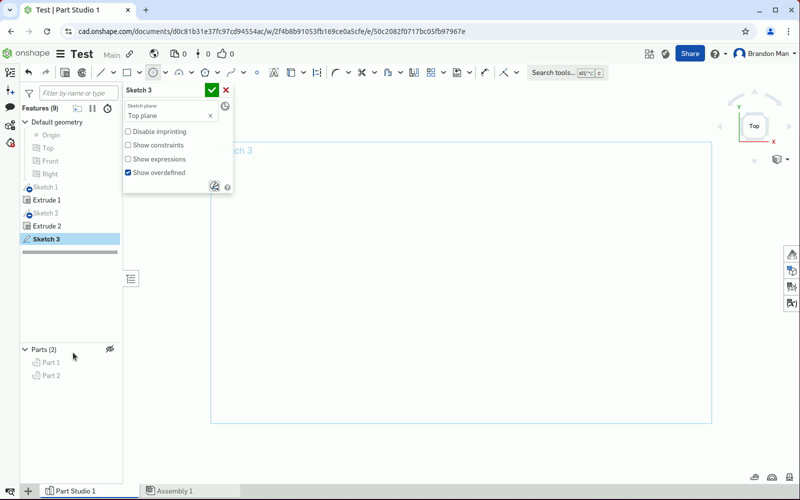
mouse_move(461, 282)
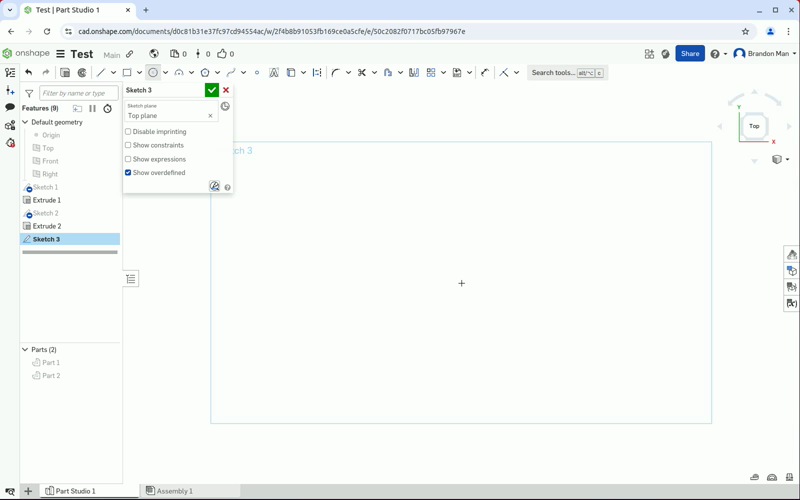
click(461, 282)
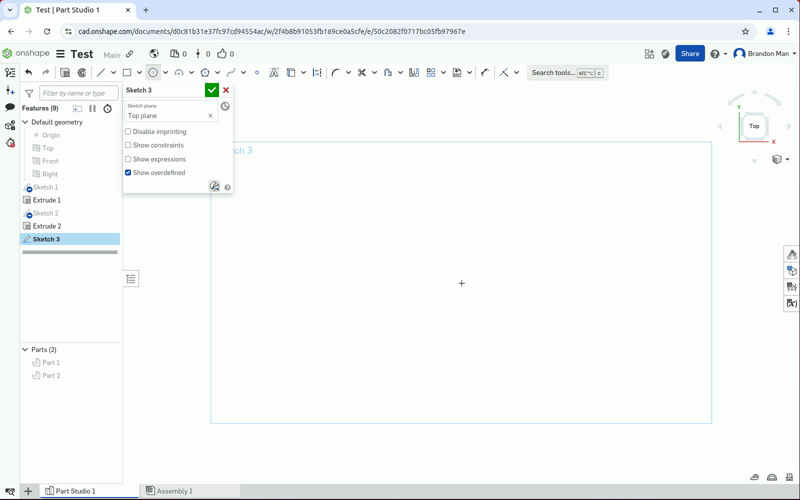
key_up(shift)
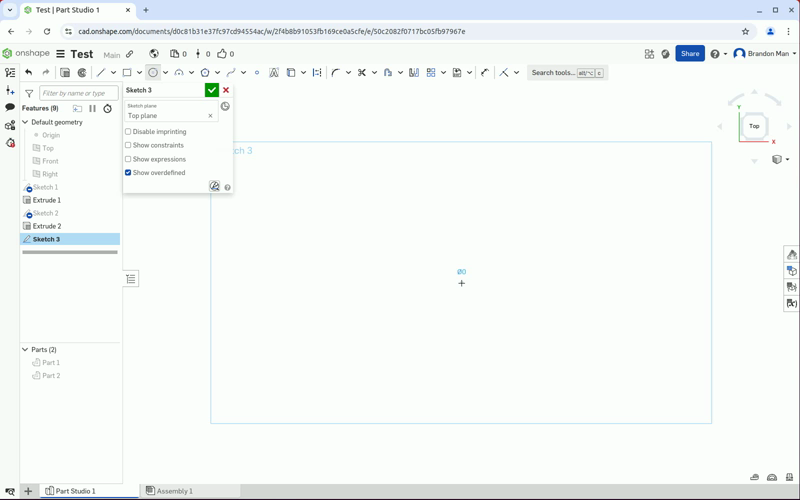
mouse_move(546, 282)
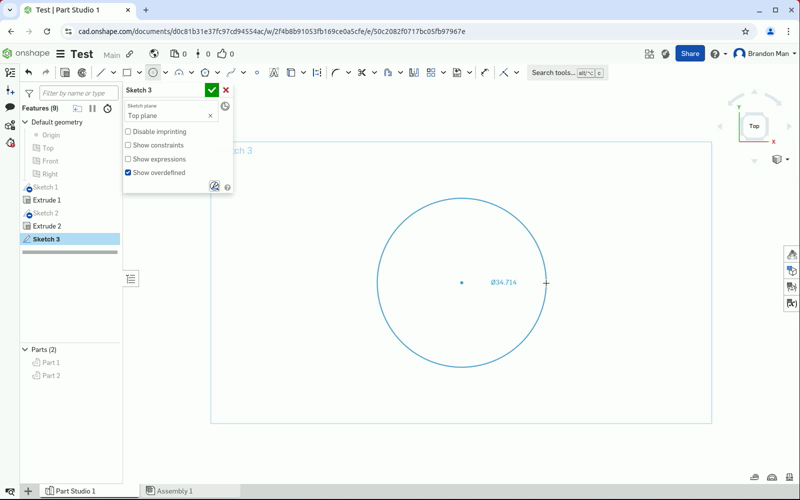
click(546, 282)
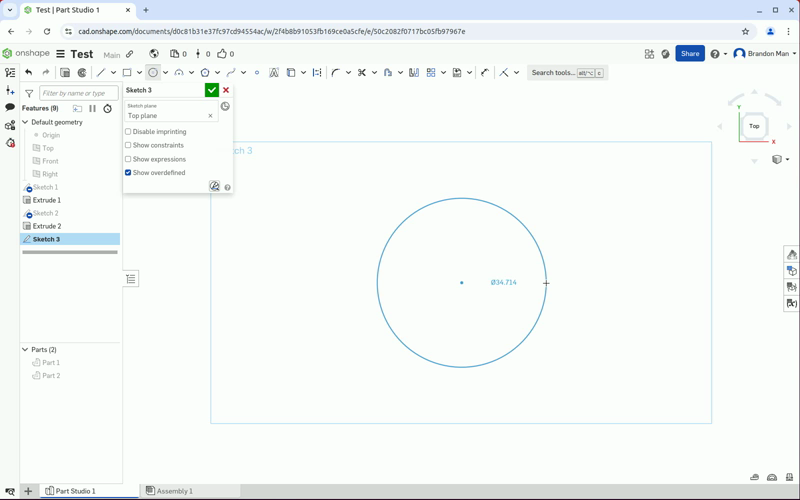
key(esc)
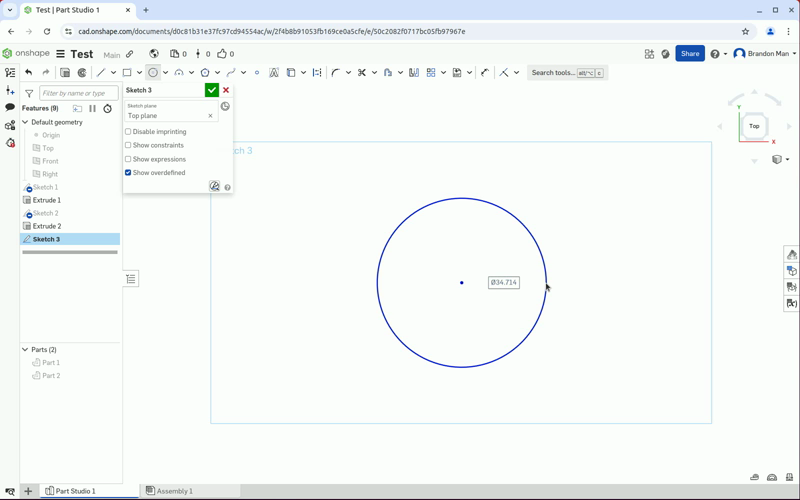
key(c)
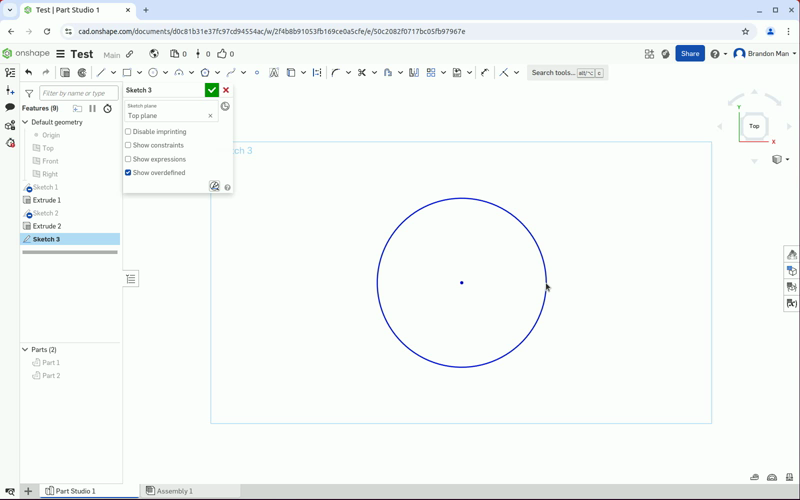
key_down(shift)
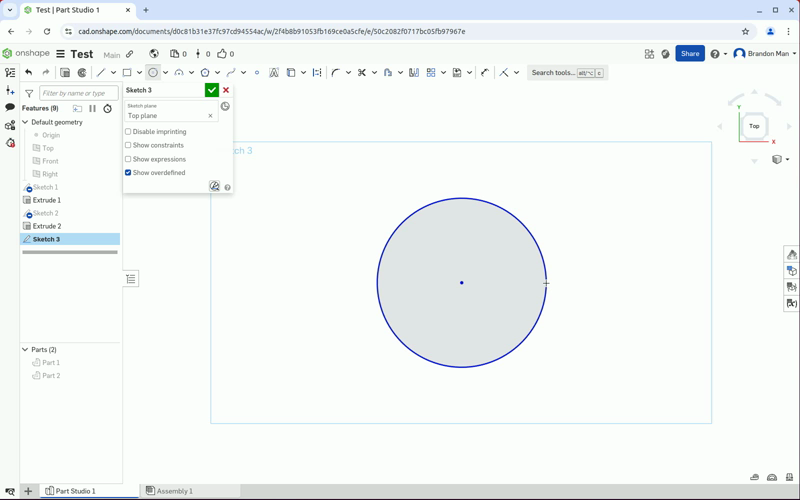
mouse_move(461, 282)
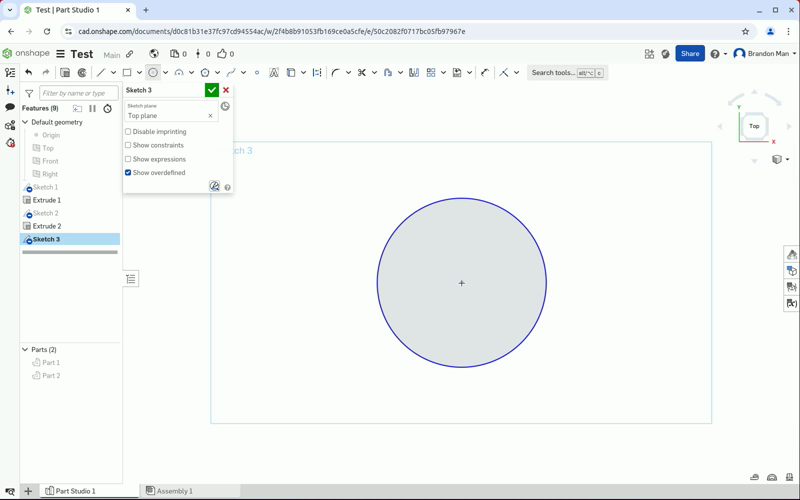
click(461, 282)
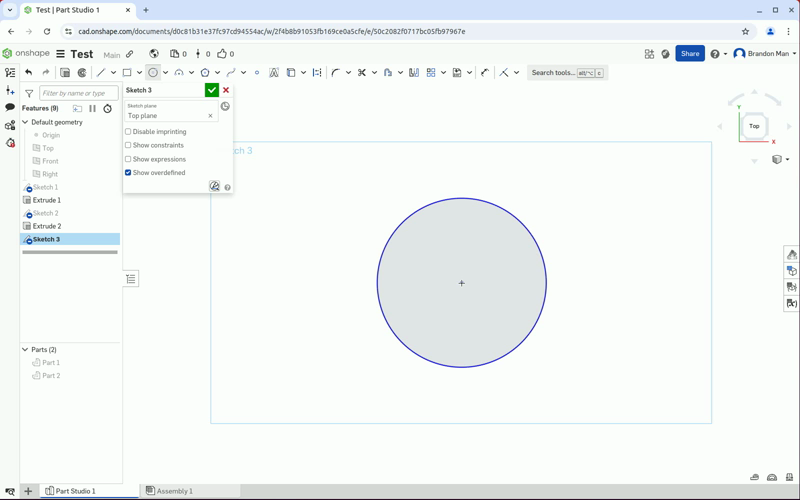
key_up(shift)
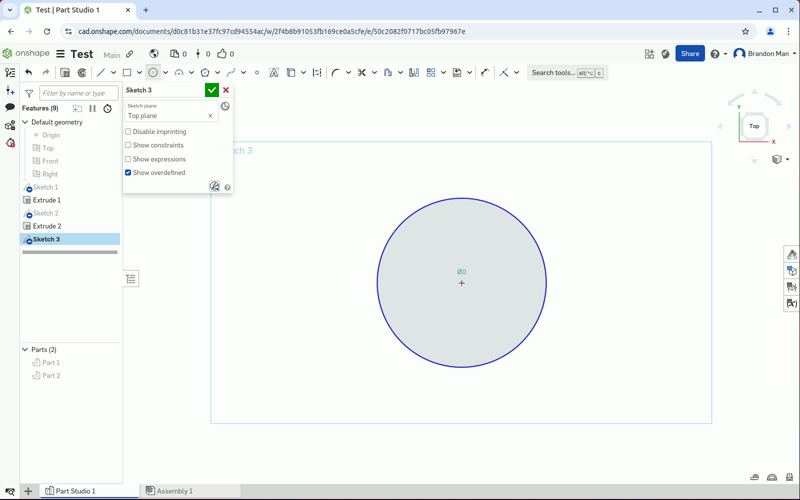
mouse_move(527, 282)
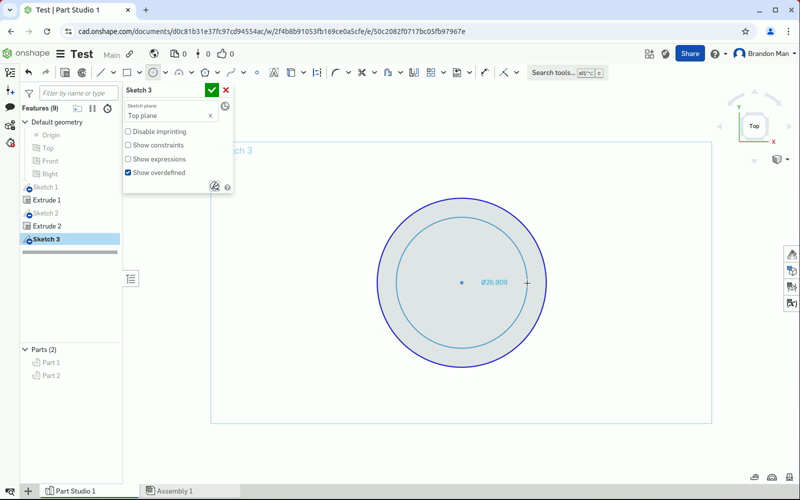
click(527, 282)
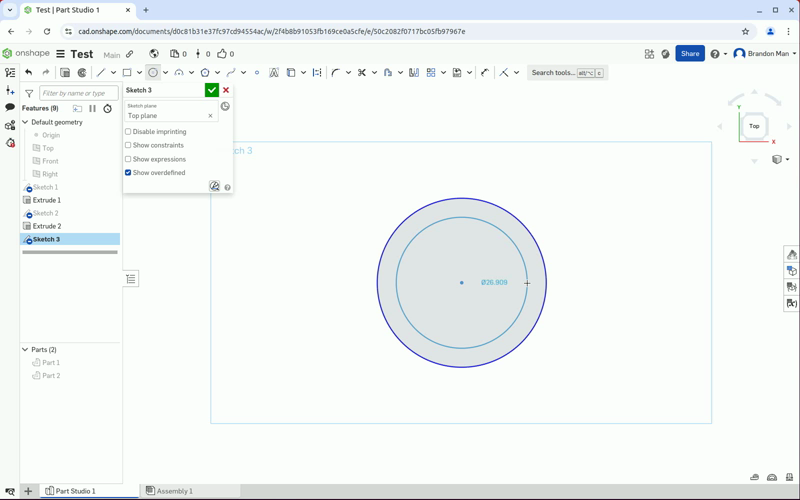
key(esc)
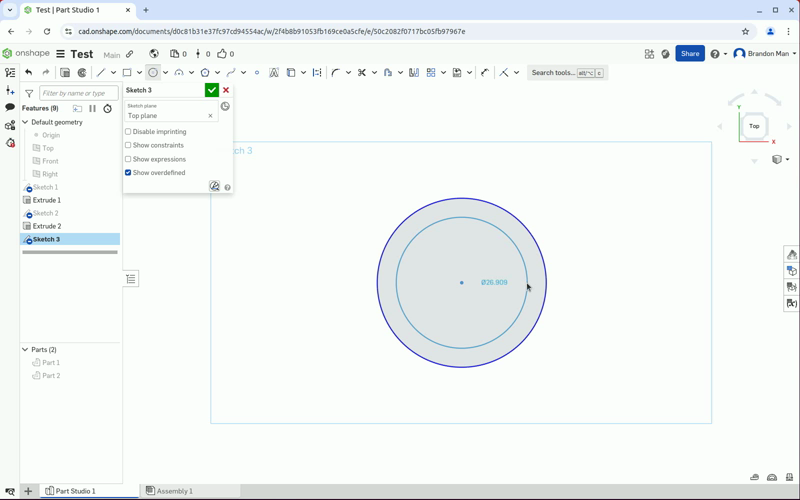
mouse_move(536, 303)
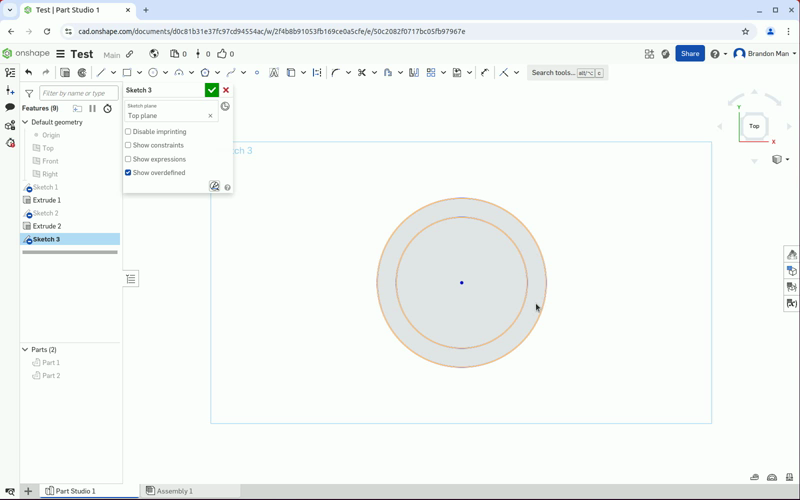
click(536, 303)
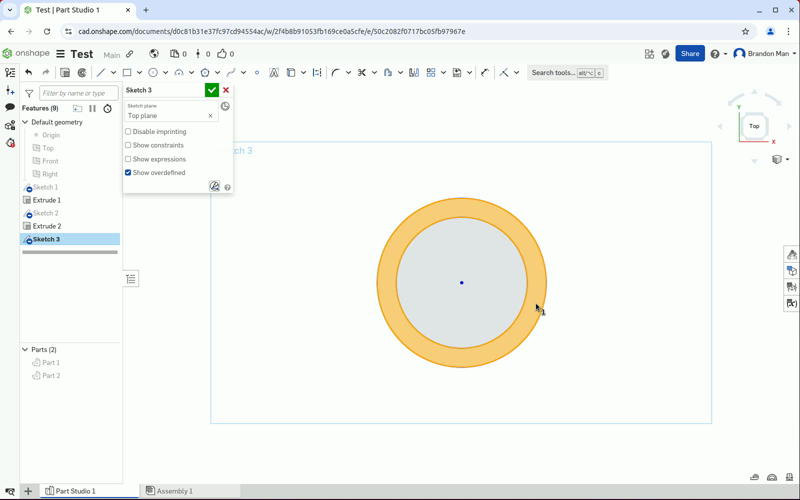
mouse_move(73, 352)
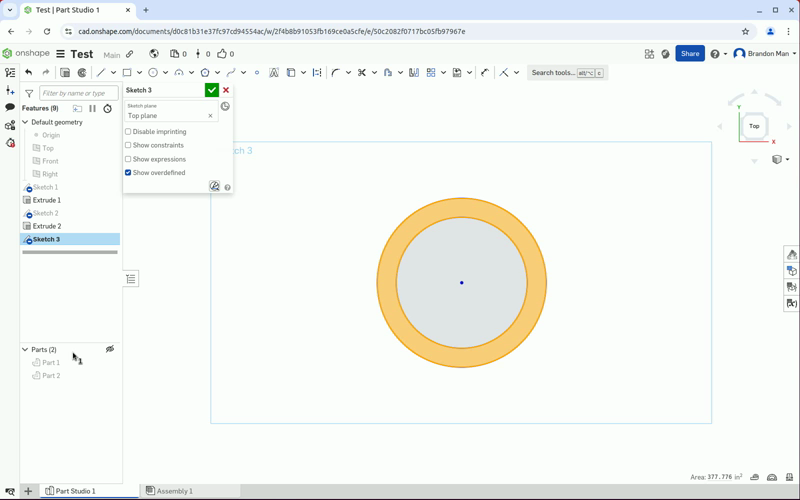
key(shift+y)
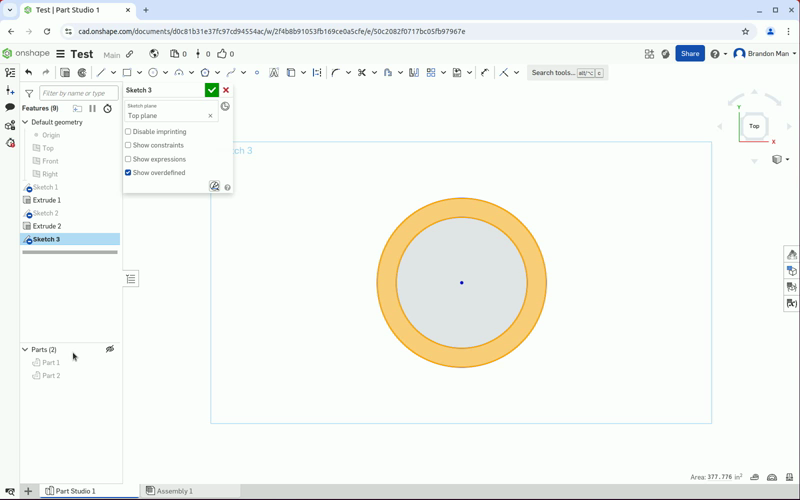
key(shift+e)
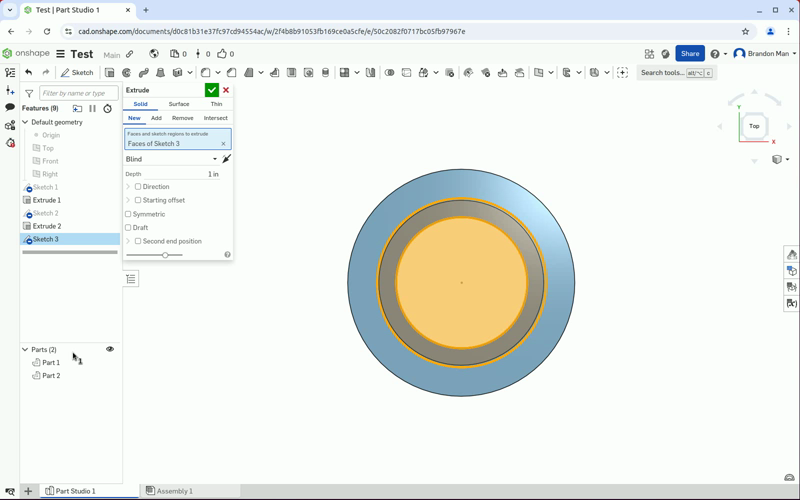
mouse_move(143, 106)
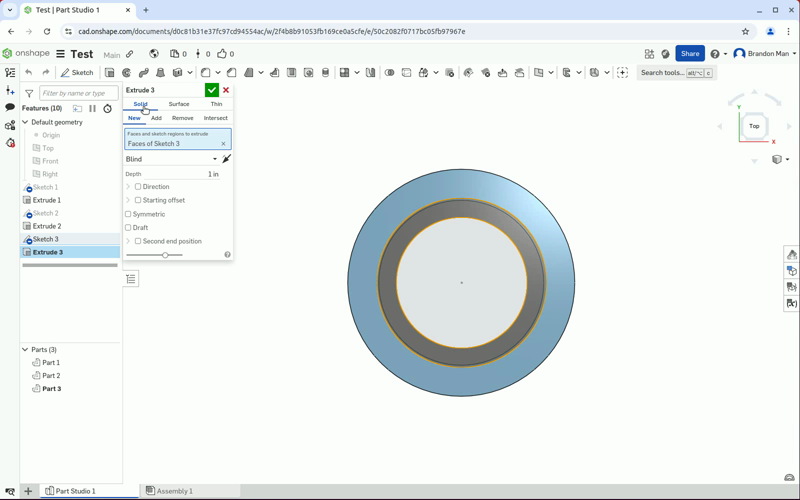
click(143, 106)
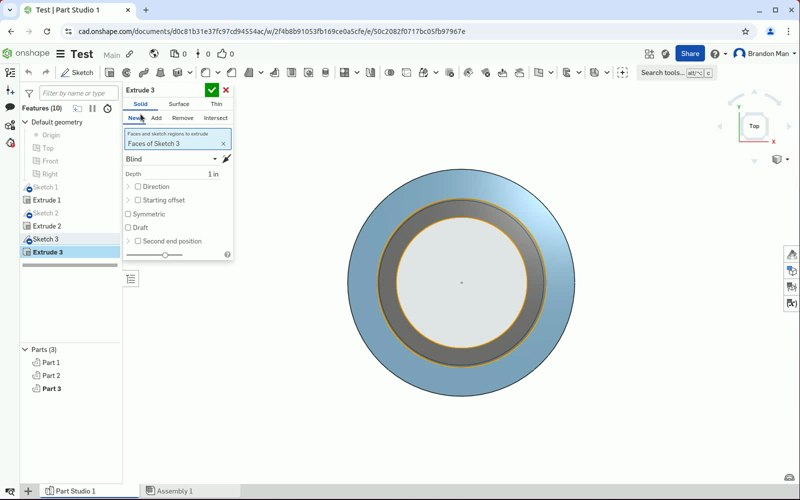
mouse_move(137, 120)
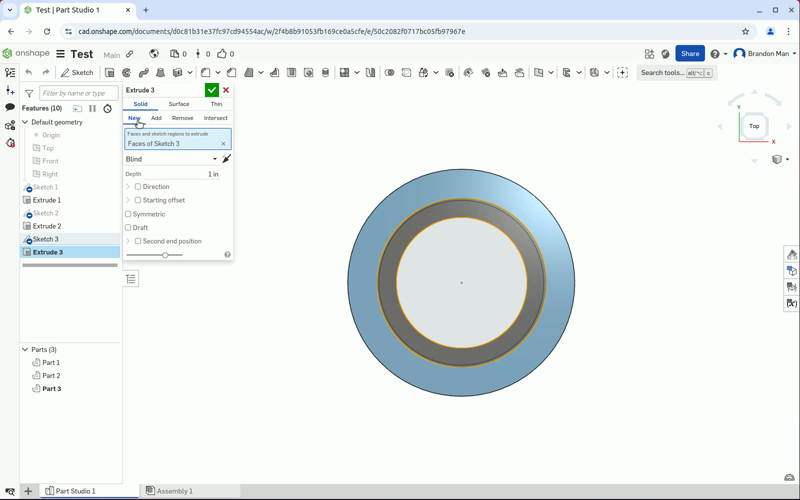
click(137, 120)
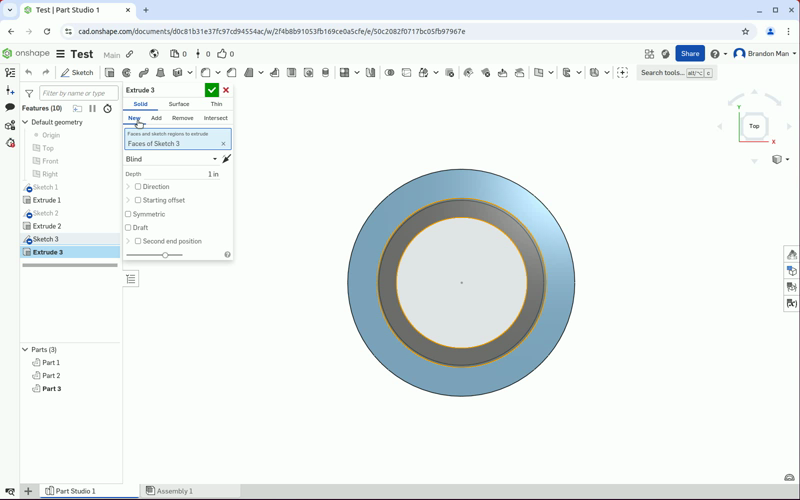
key(tab, 4)
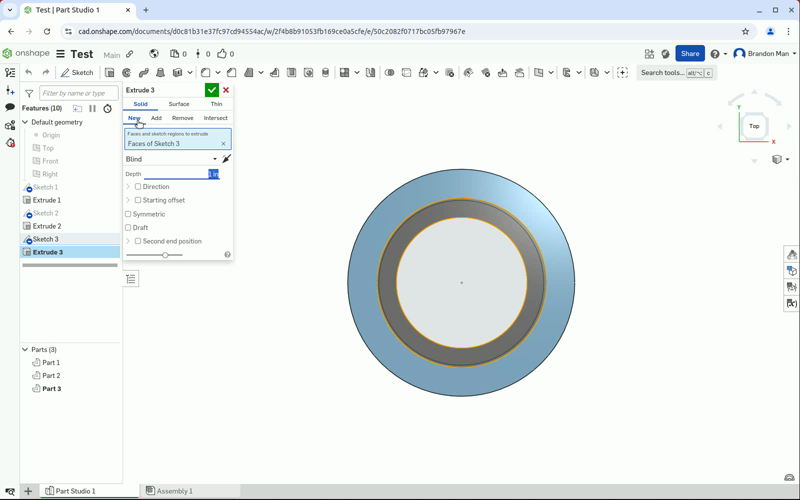
text(-1.685)
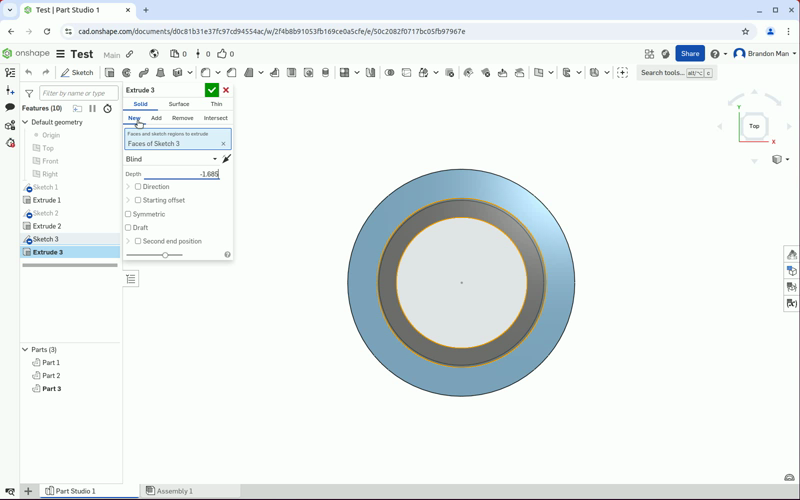
key(enter)
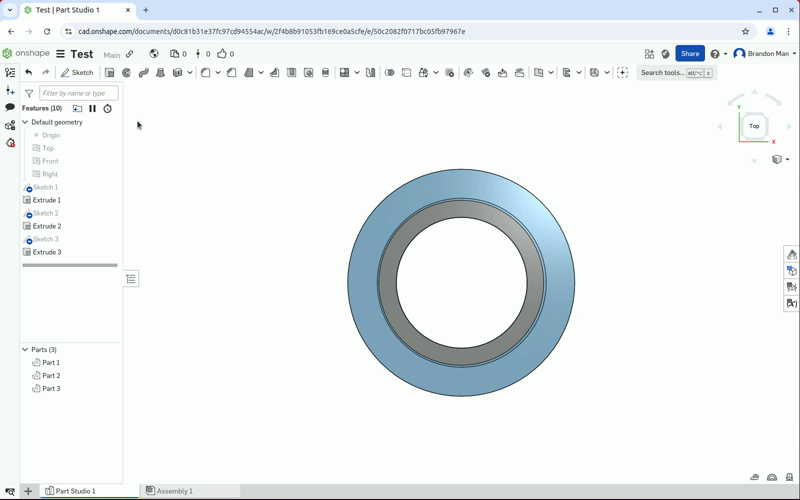
key(shift+h)
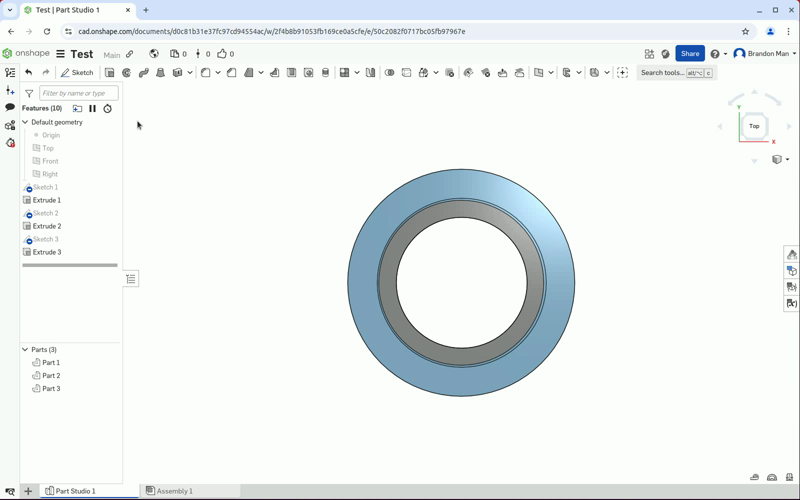
key(shift+h)
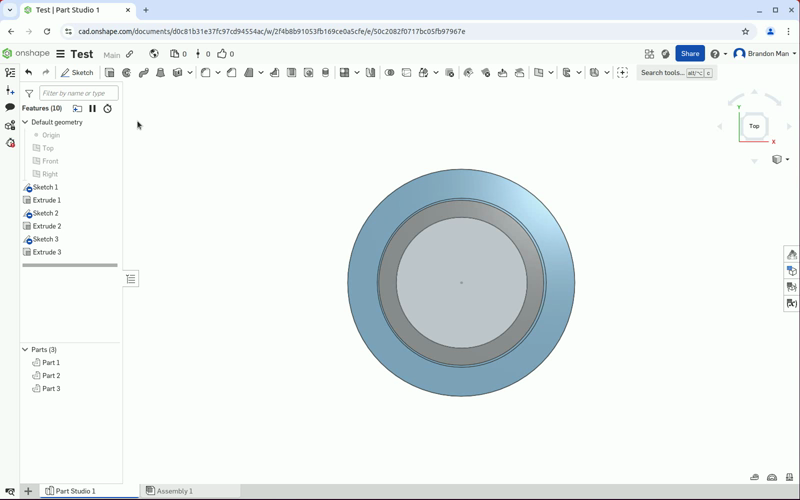
key(shift+7)
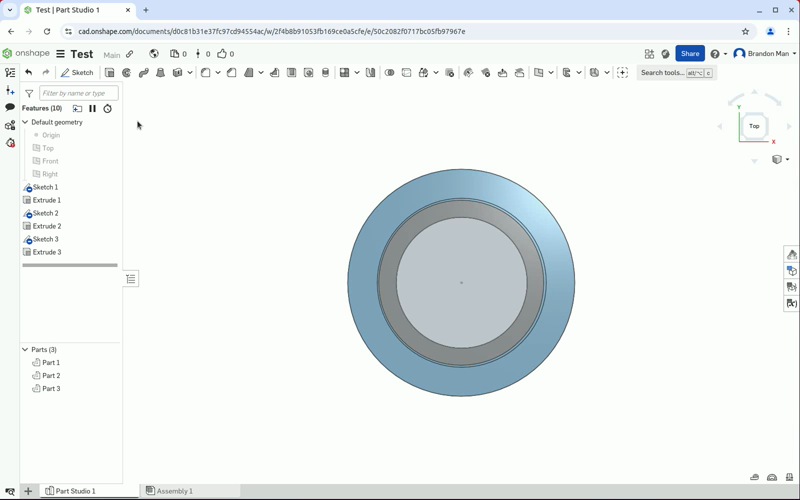
key(up, 3)
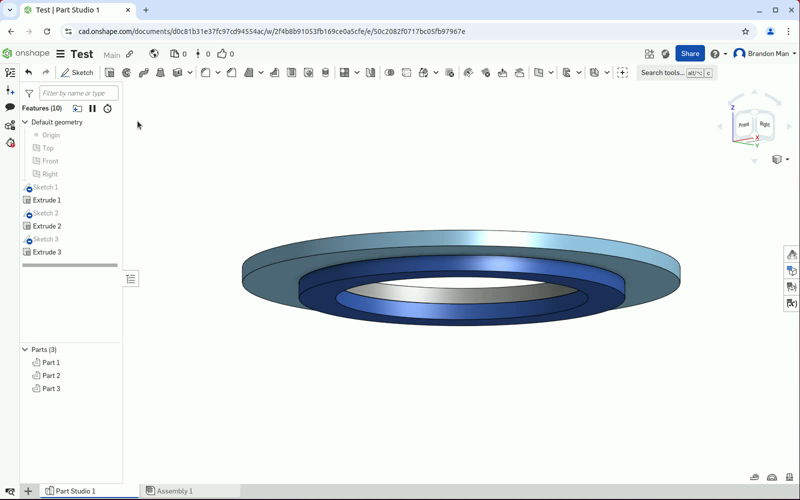
key(left, 3)
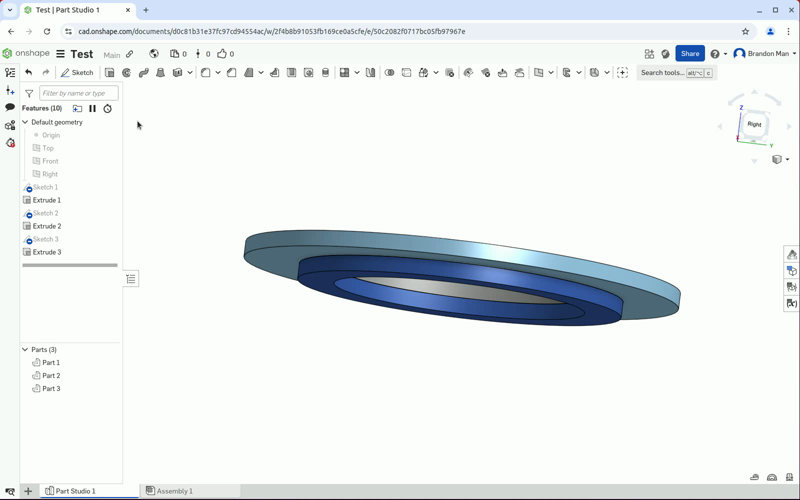
key(right, 3)
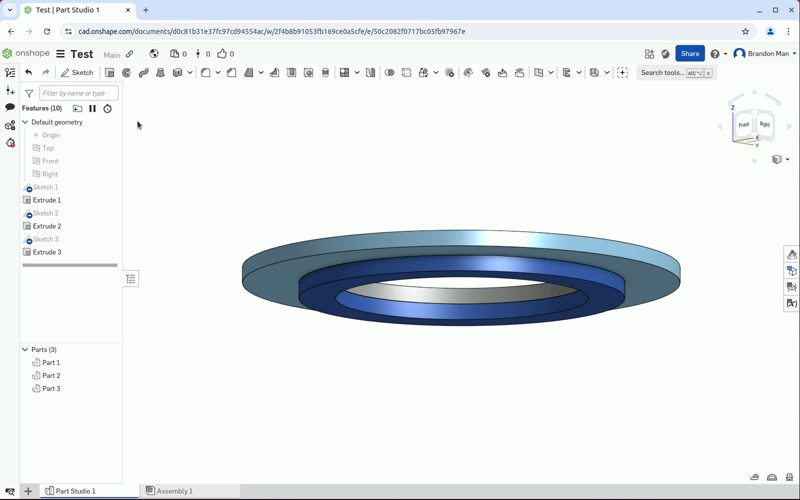
key(down, 3)
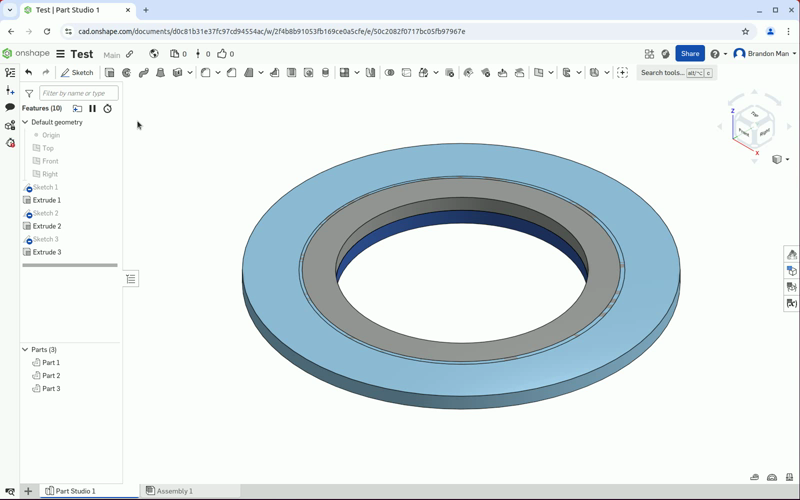
mouse_move(73, 189)
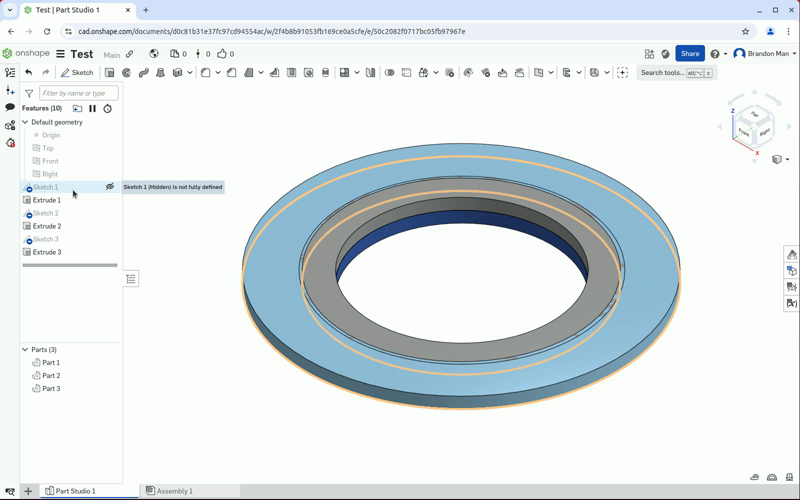
click(73, 189)